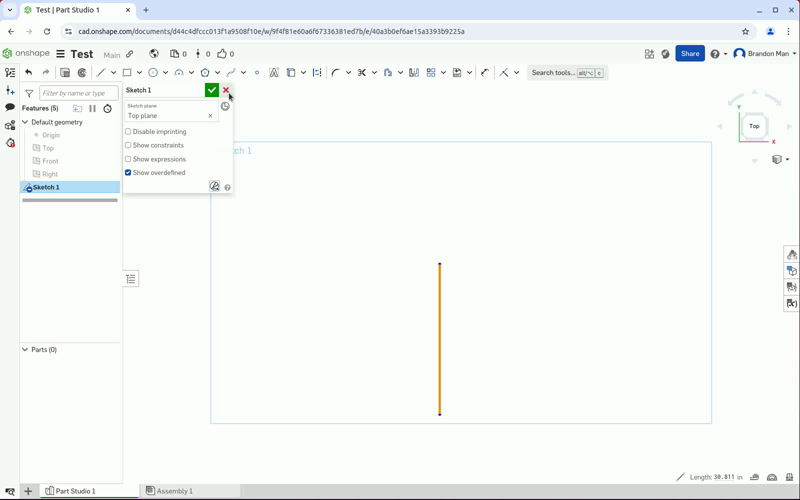
key(shift+h)
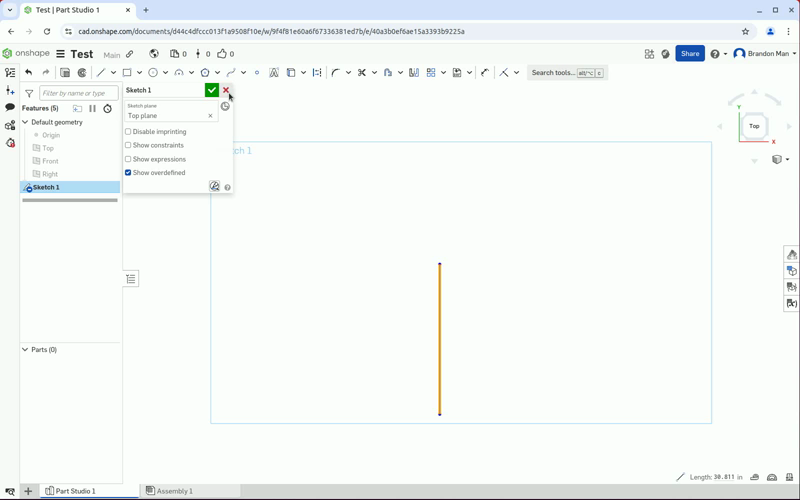
key(shift+s)
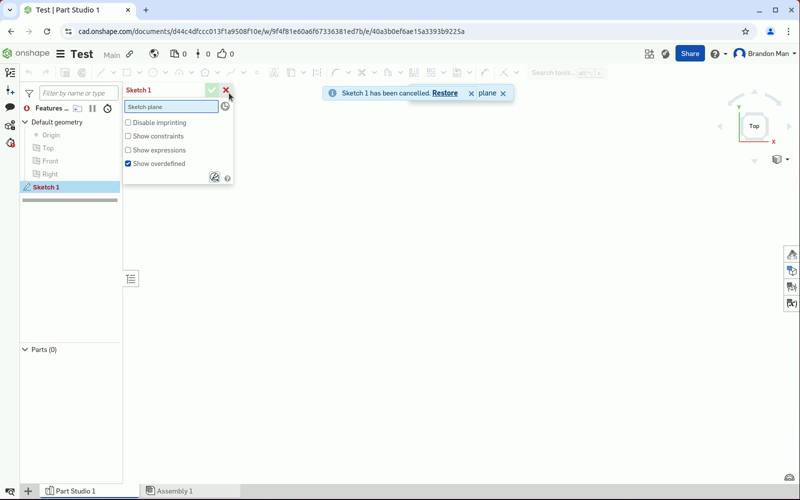
mouse_move(73, 150)
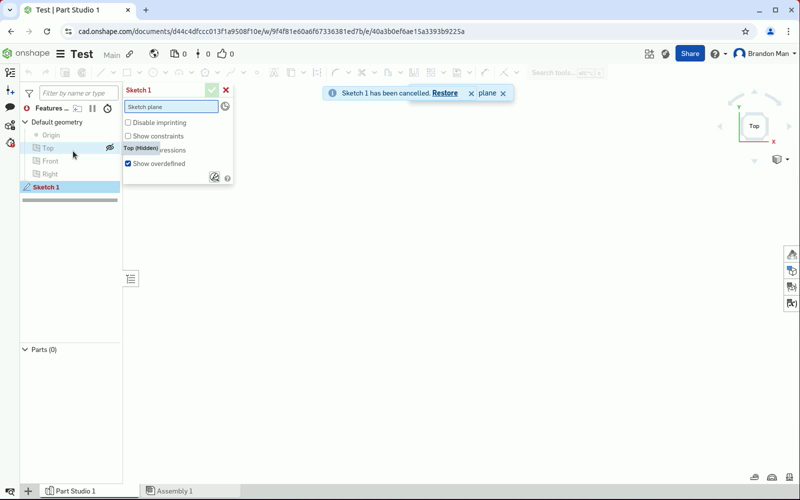
click(73, 150)
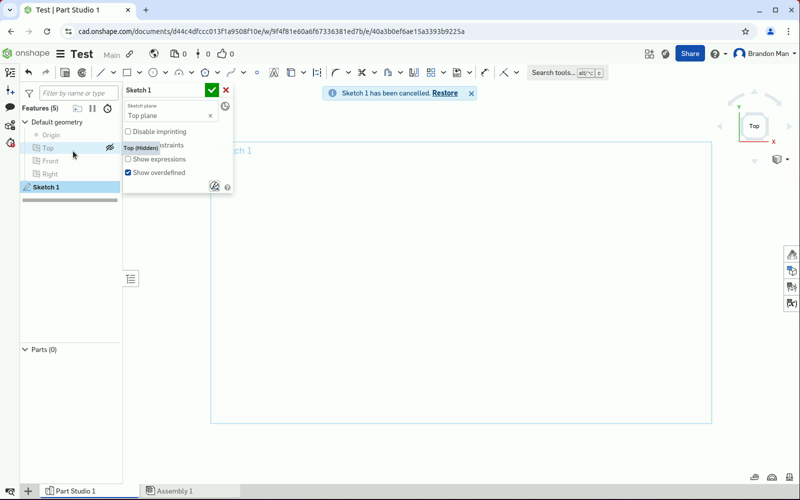
mouse_move(73, 352)
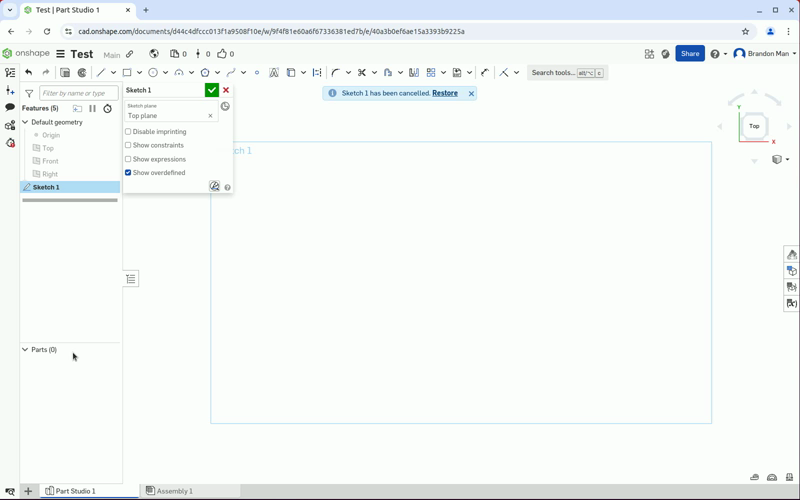
key(y)
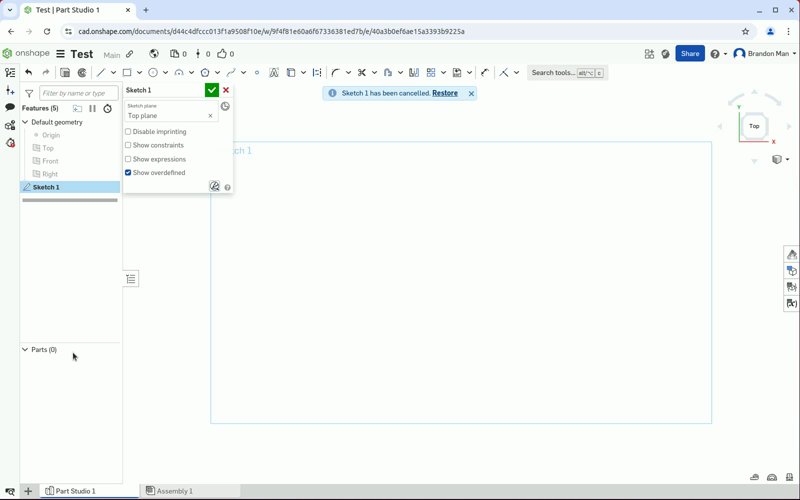
key(l)
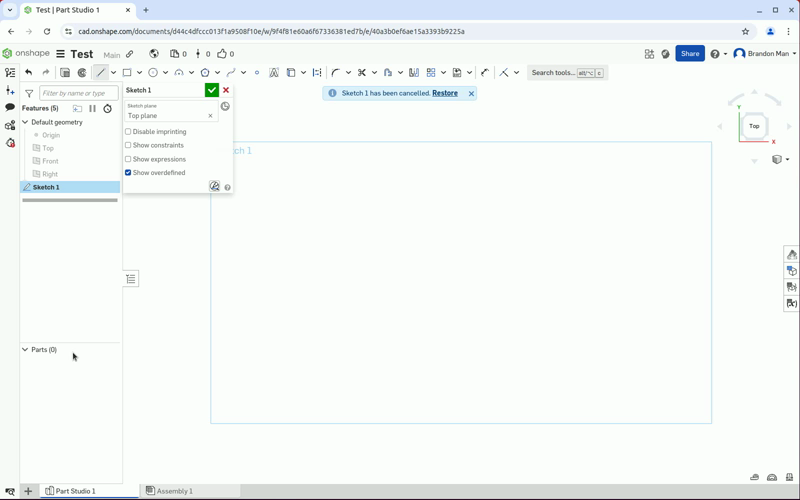
key_down(shift)
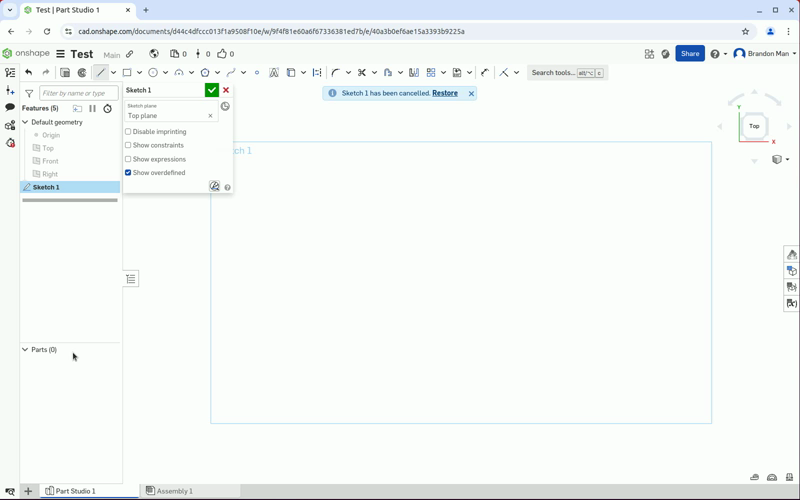
mouse_move(404, 332)
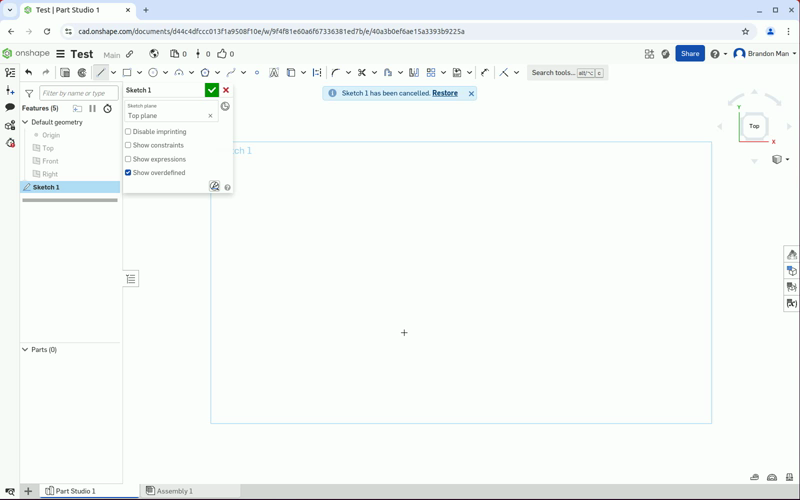
click(404, 332)
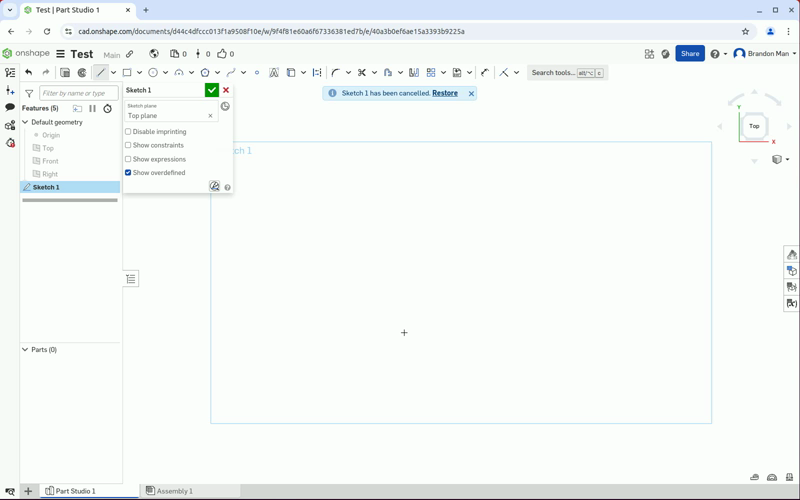
key_up(shift)
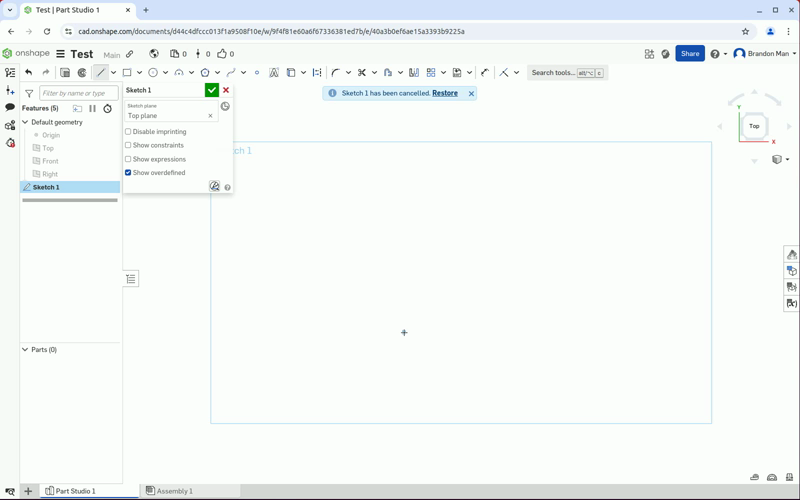
key_down(shift)
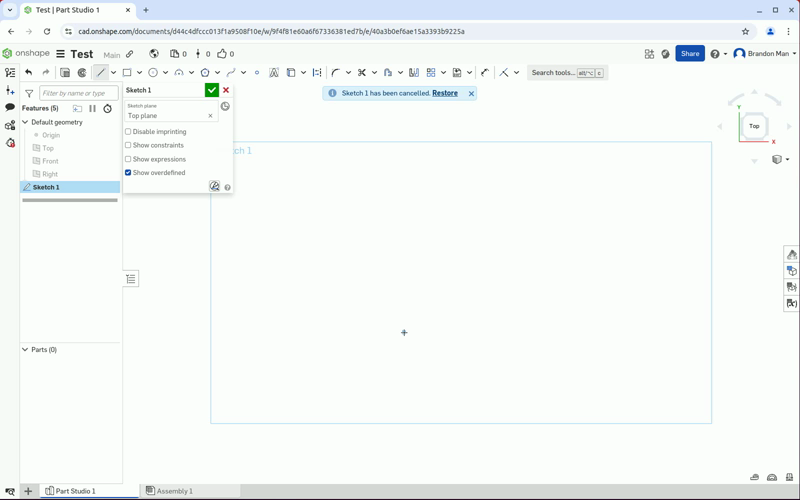
mouse_move(493, 332)
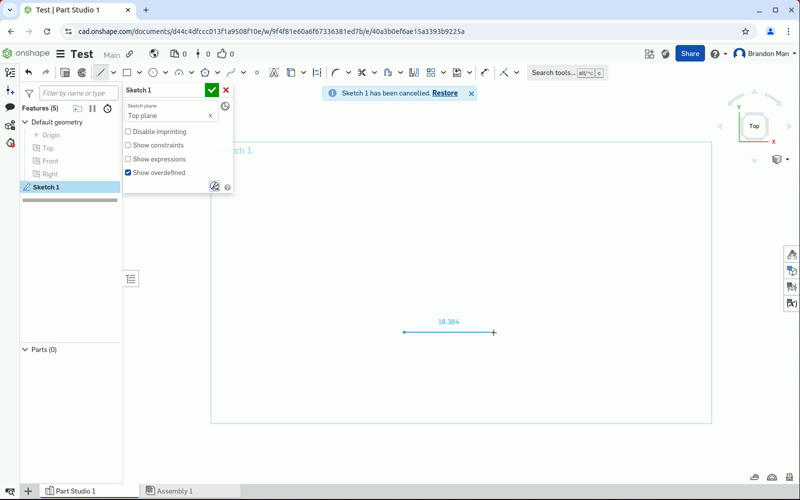
click(493, 332)
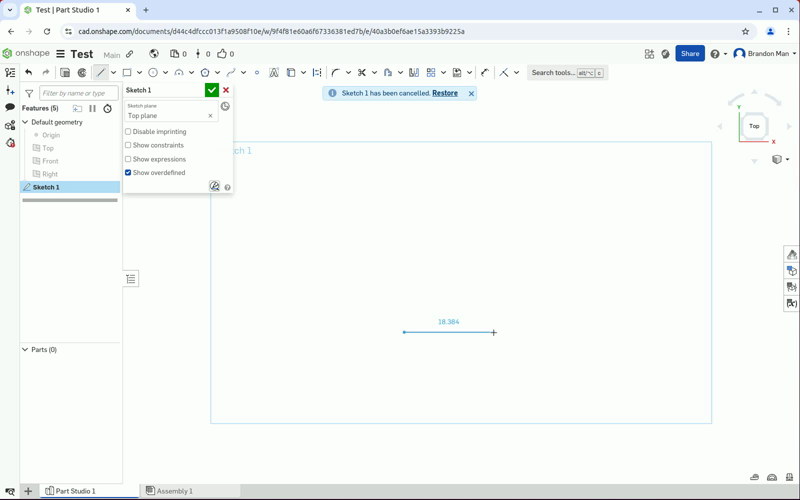
key_up(shift)
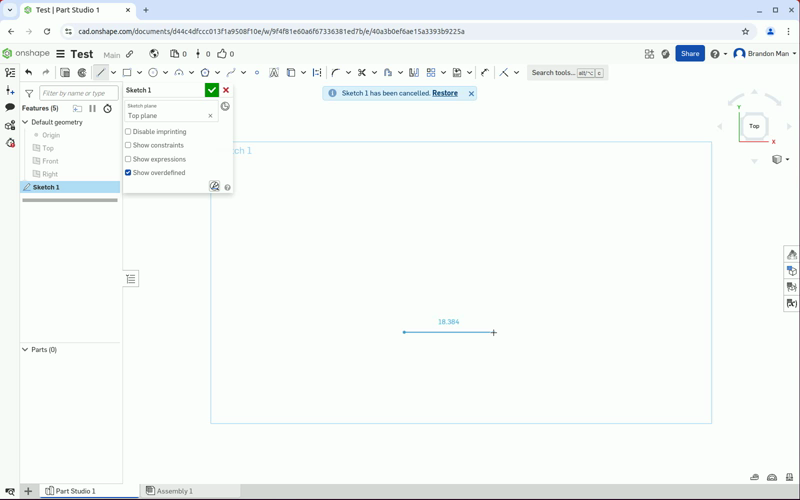
key_down(shift)
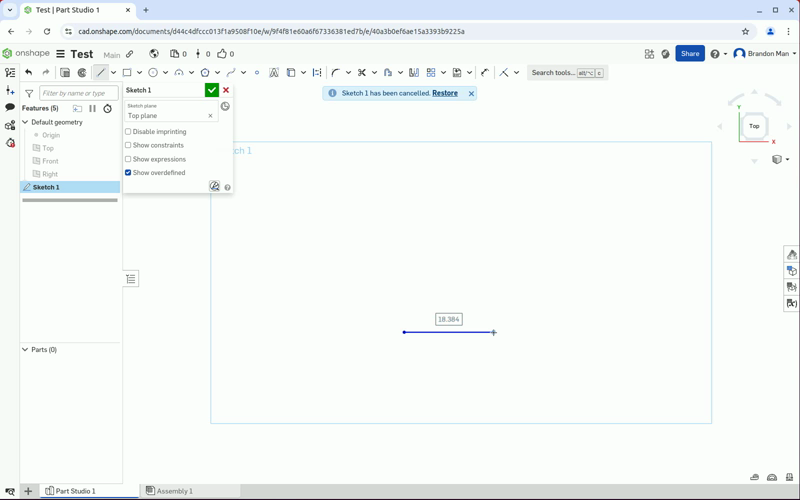
mouse_move(493, 242)
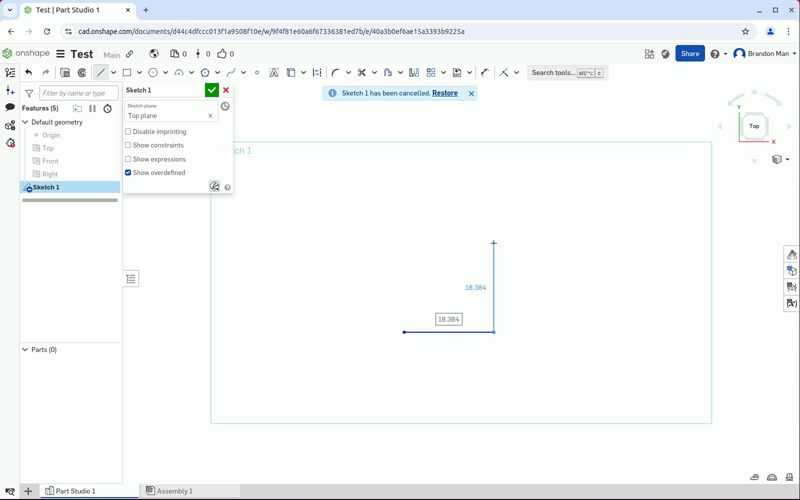
click(493, 242)
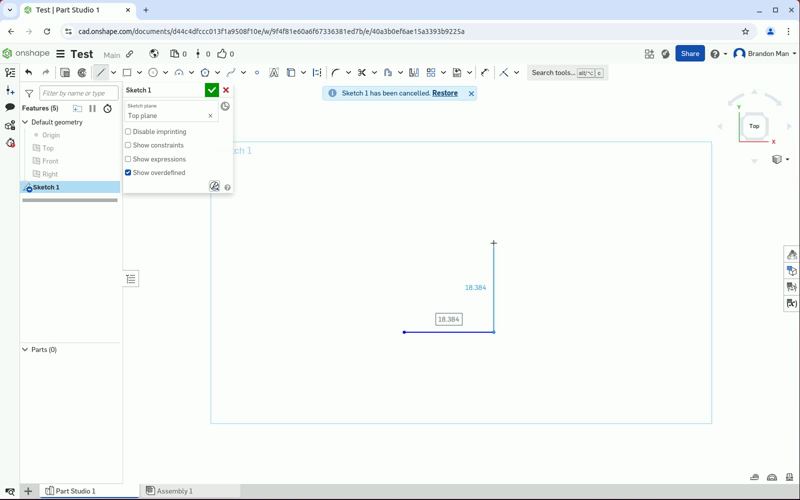
key_up(shift)
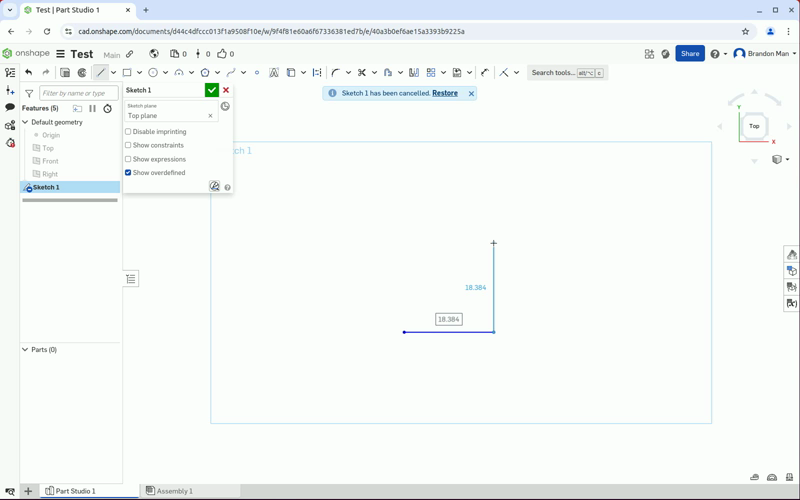
key_down(shift)
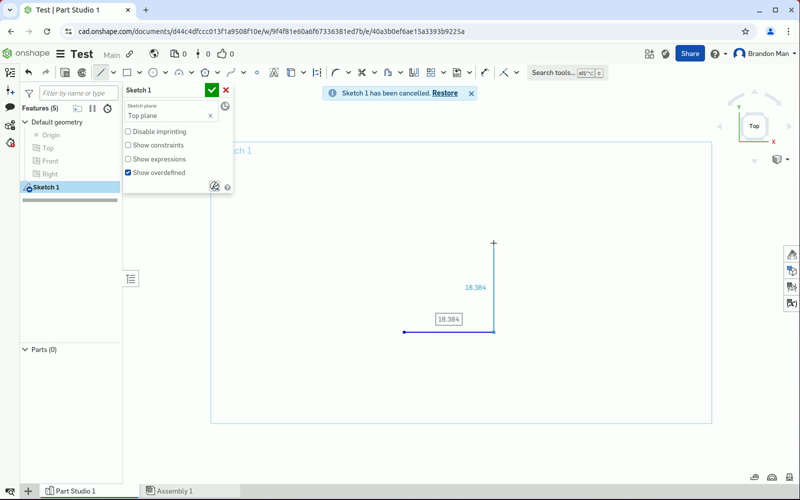
mouse_move(404, 242)
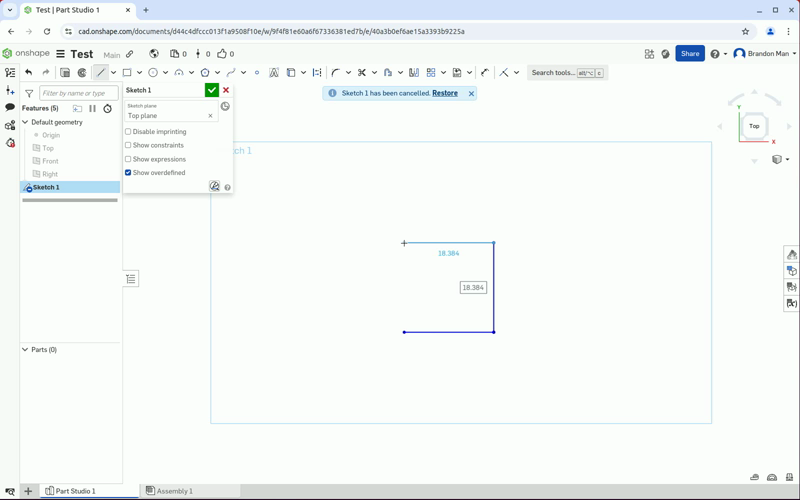
click(404, 242)
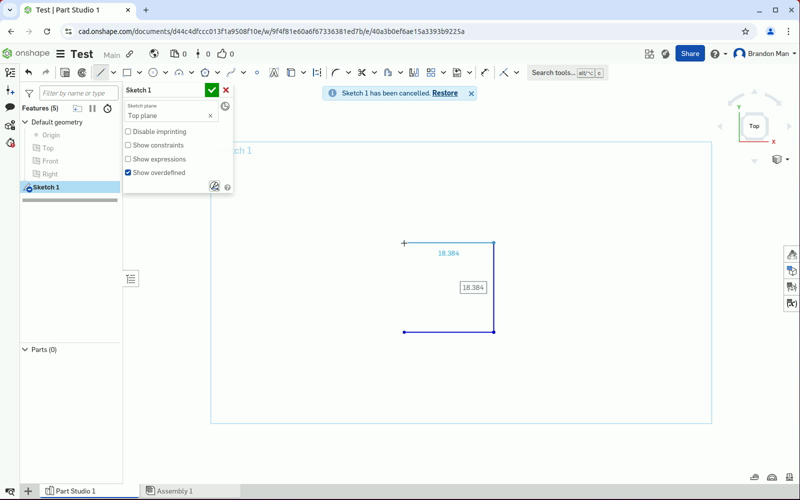
key_up(shift)
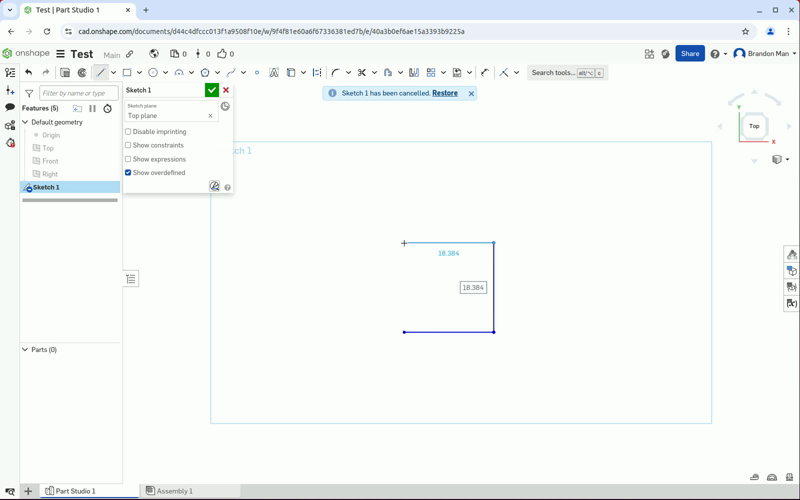
key_down(shift)
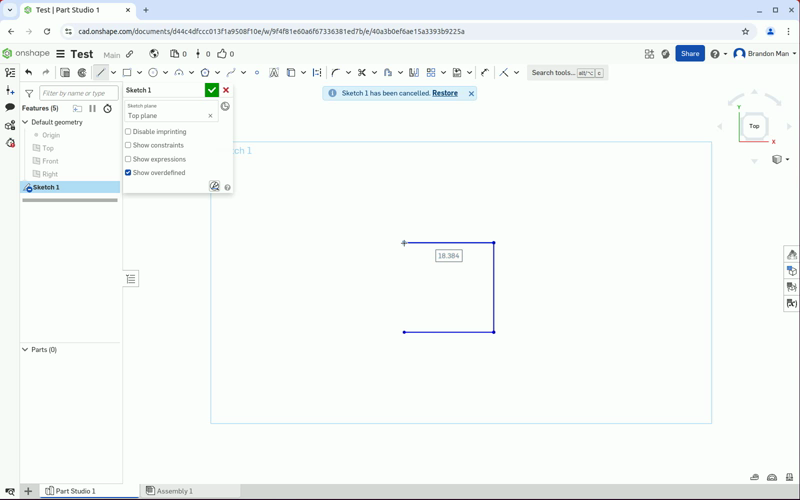
mouse_move(404, 332)
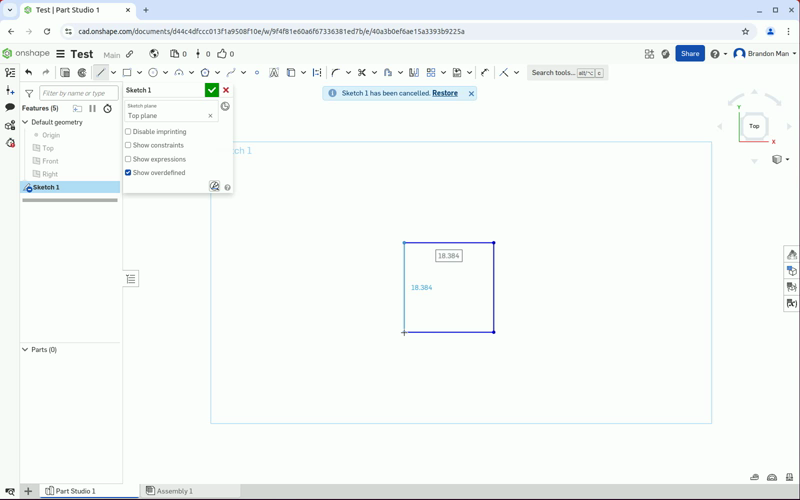
key_up(shift)
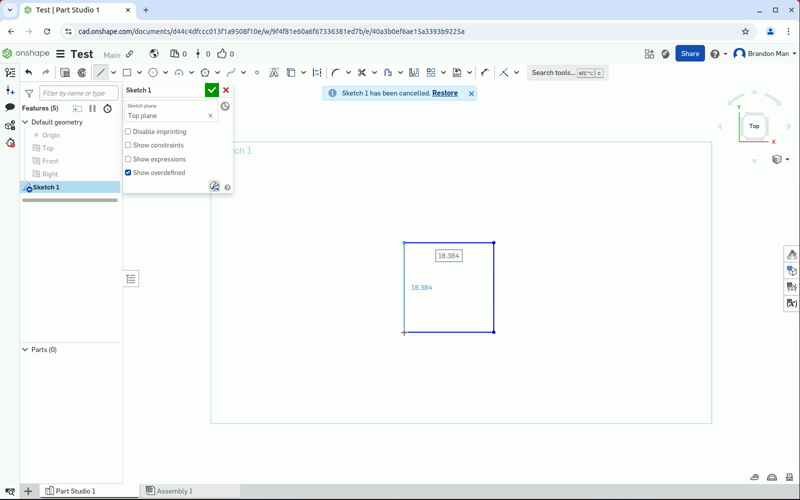
click(404, 332)
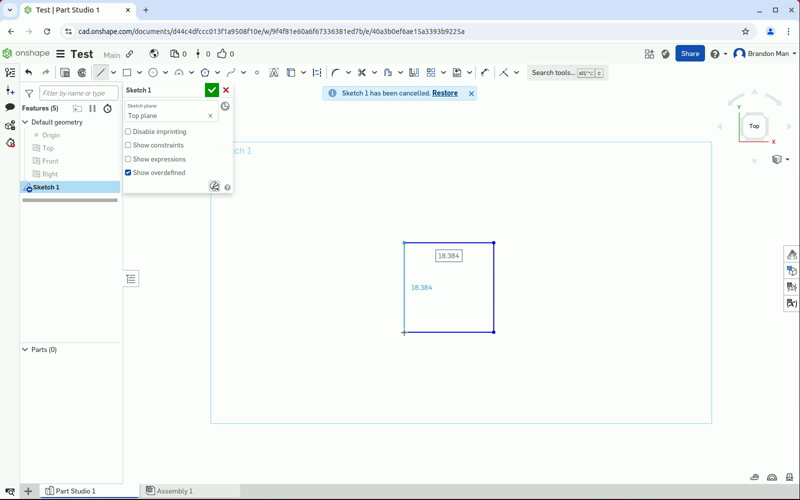
key(esc)
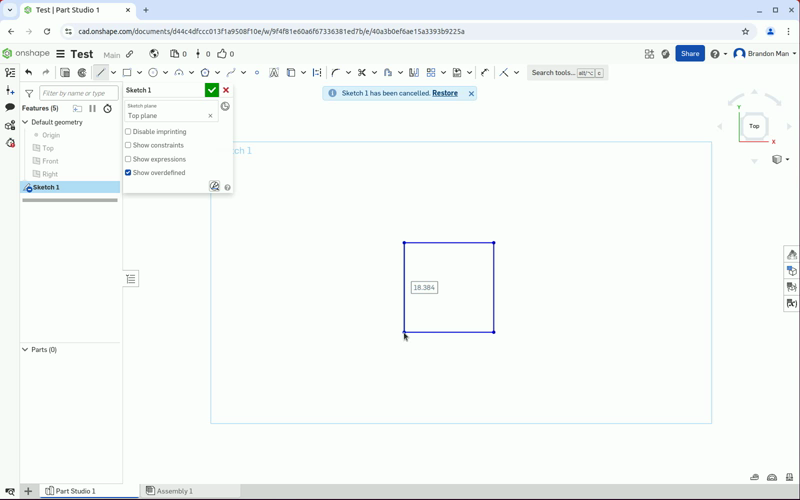
mouse_move(485, 301)
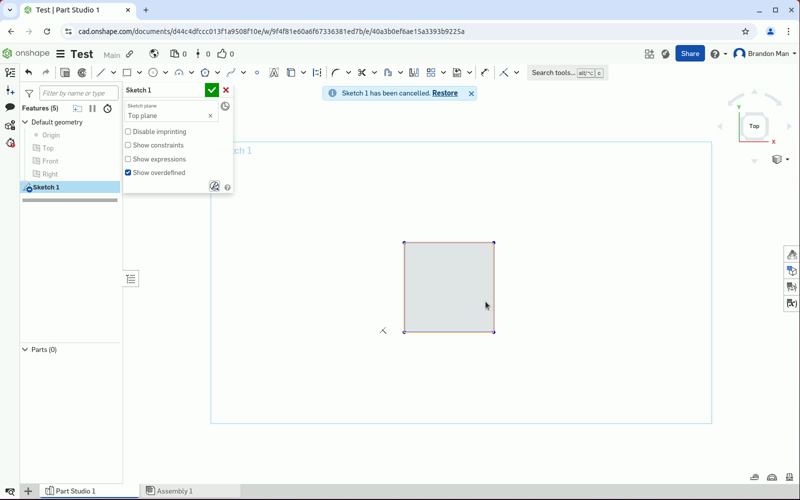
click(485, 301)
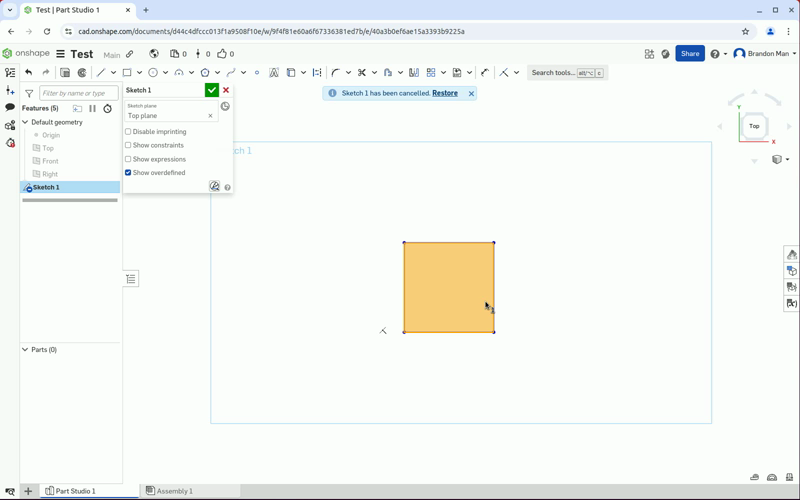
mouse_move(73, 352)
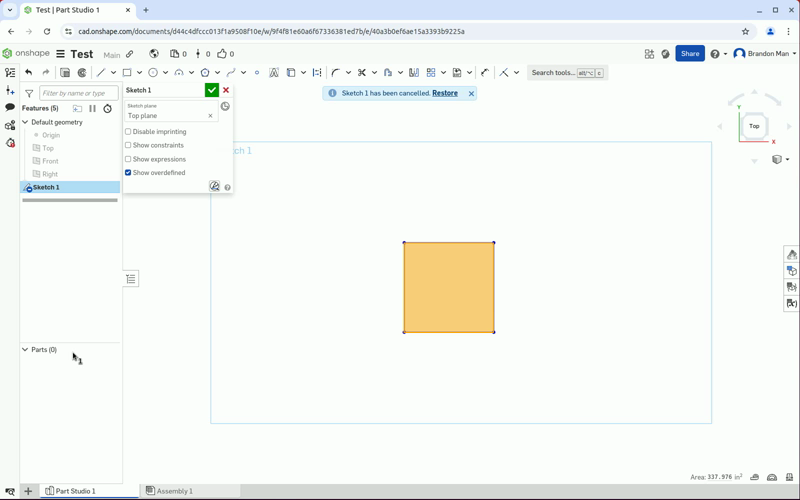
key(shift+y)
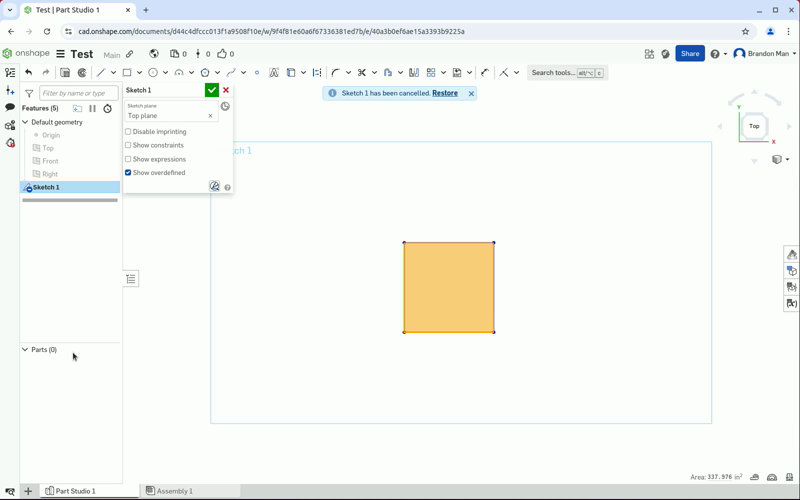
key(shift+e)
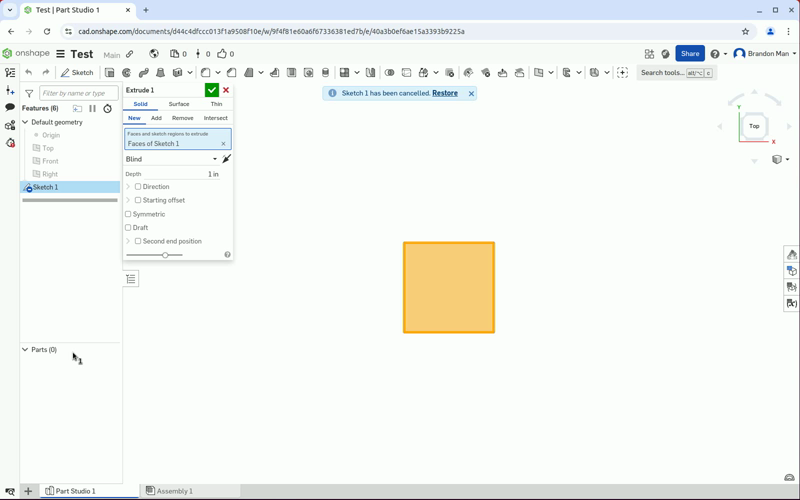
mouse_move(143, 106)
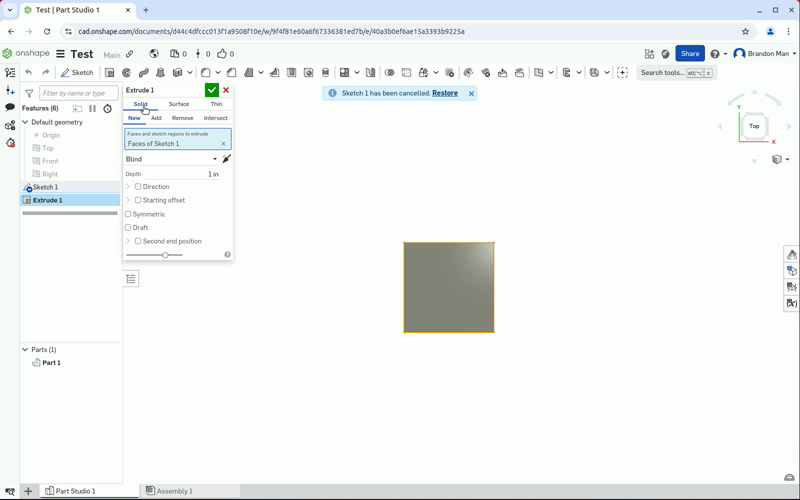
click(143, 106)
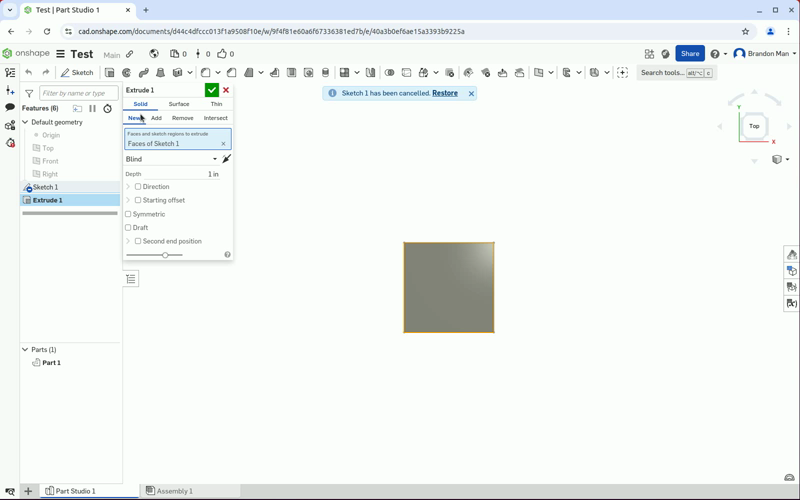
mouse_move(137, 120)
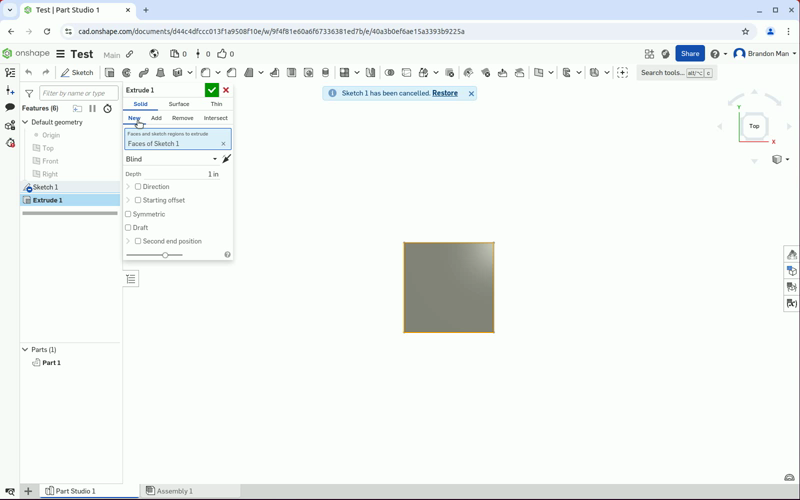
click(137, 120)
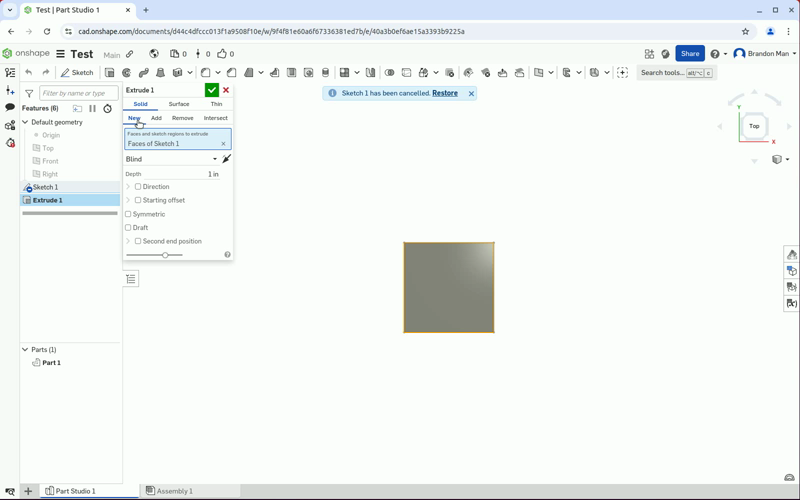
key(tab, 4)
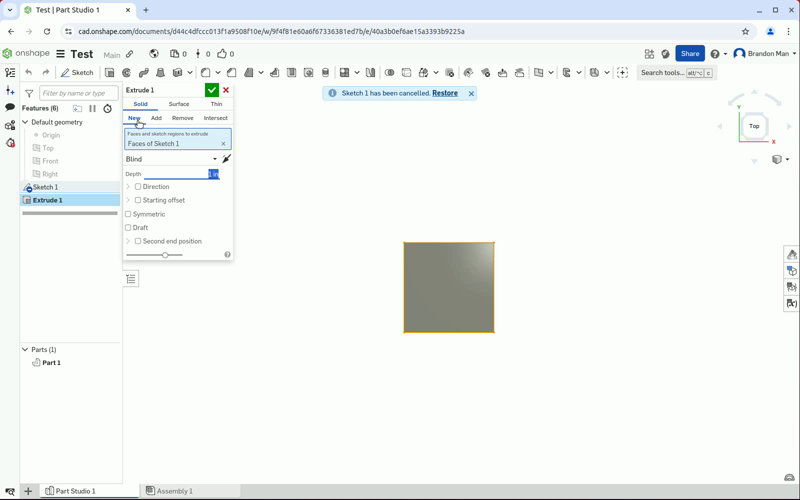
text(18.294)
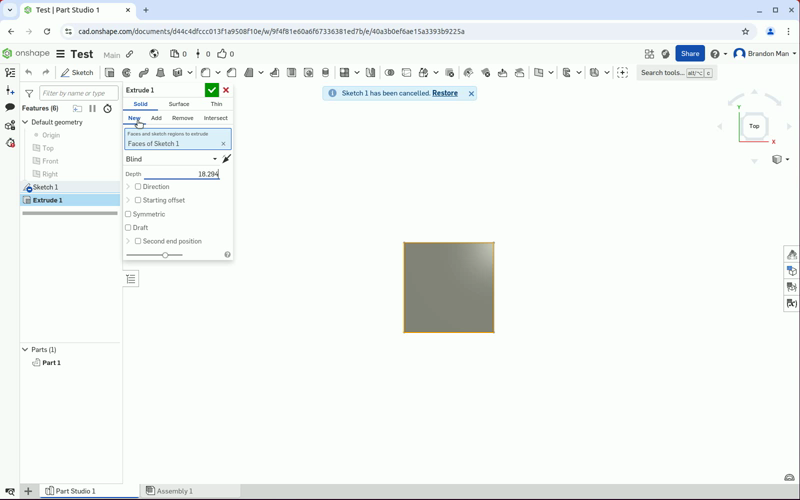
key(enter)
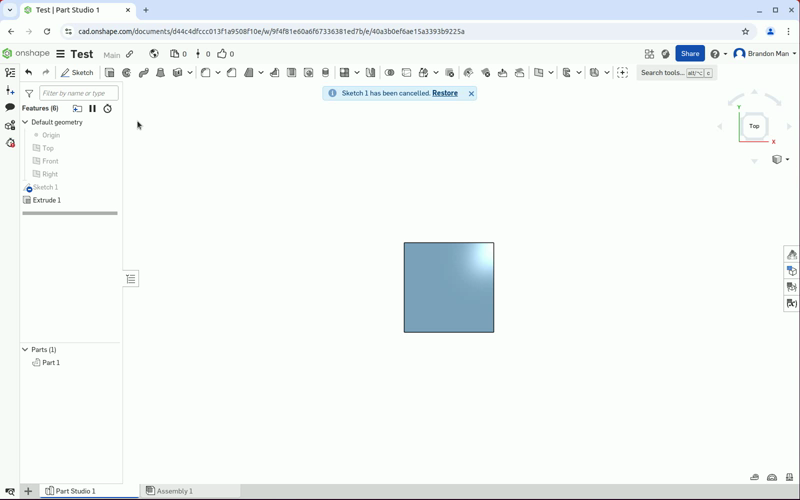
key(shift+h)
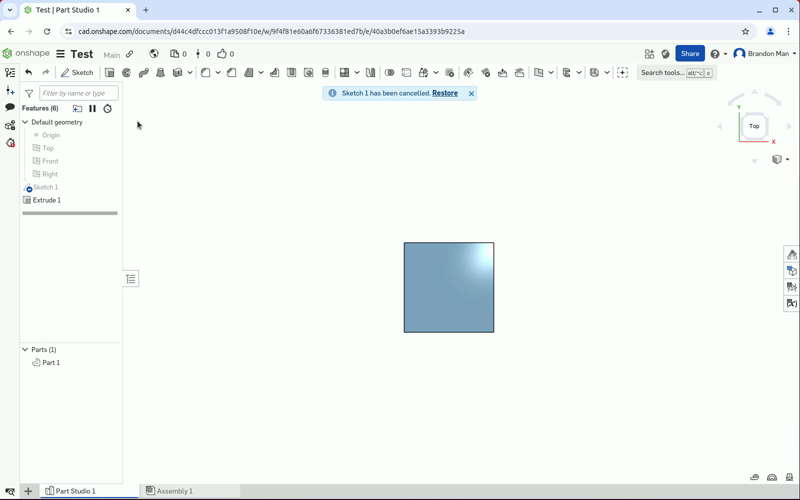
key(shift+h)
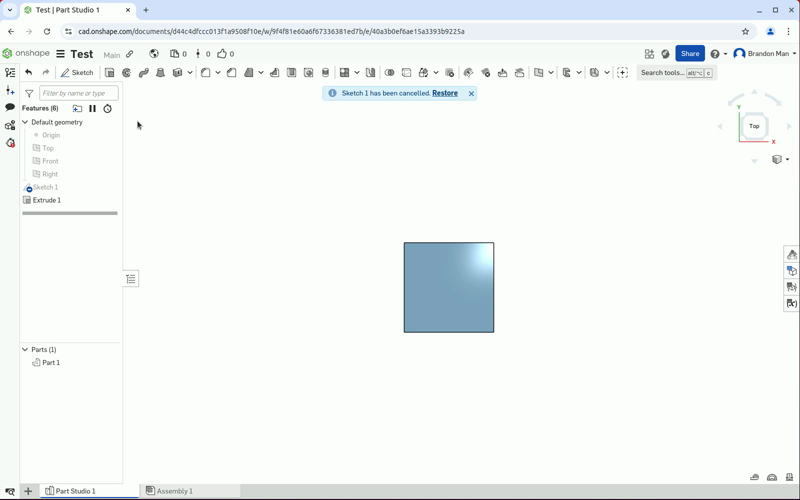
mouse_move(73, 189)
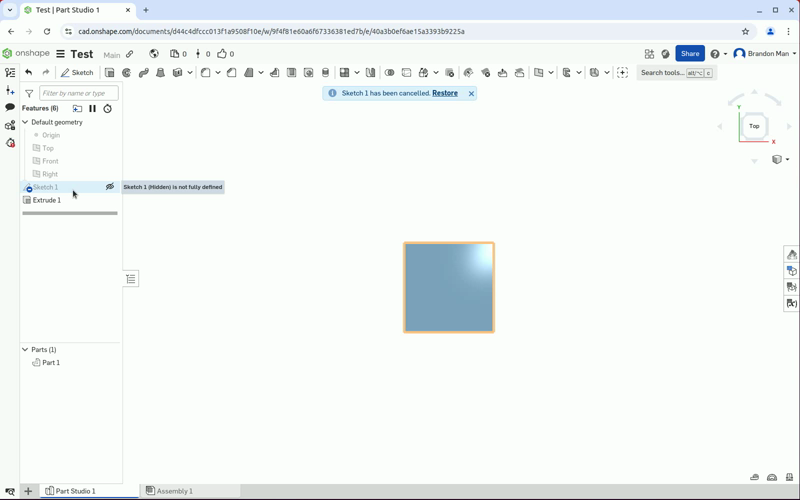
click(73, 189)
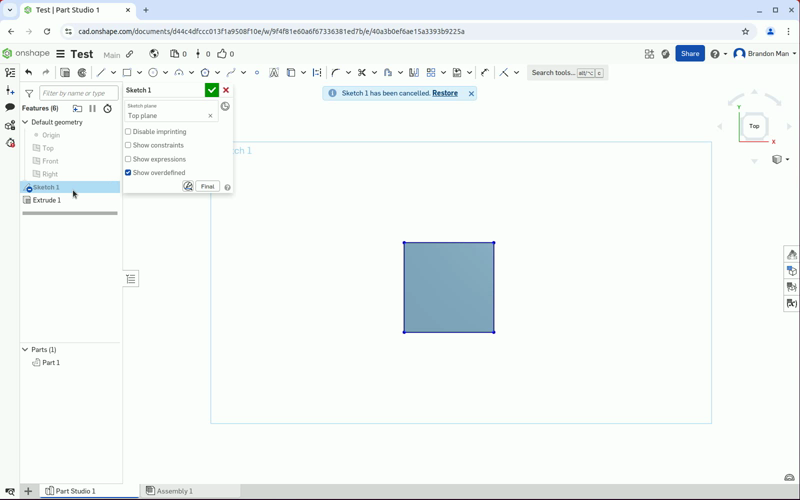
mouse_move(229, 92)
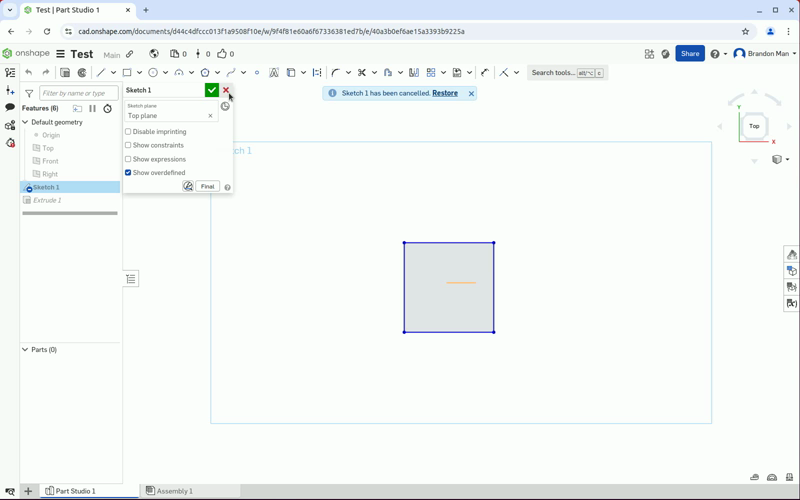
click(229, 92)
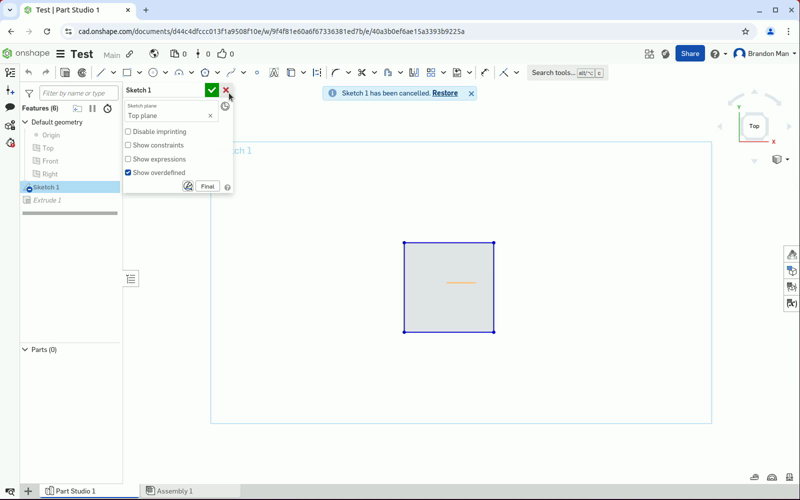
key(shift+s)
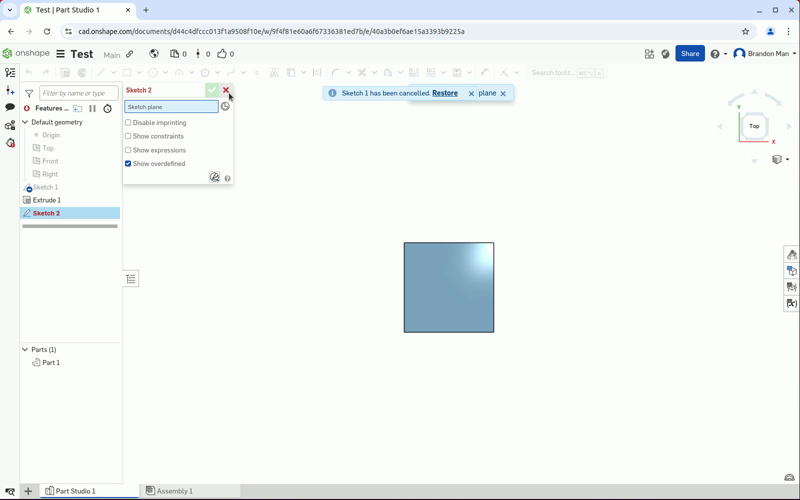
mouse_move(73, 150)
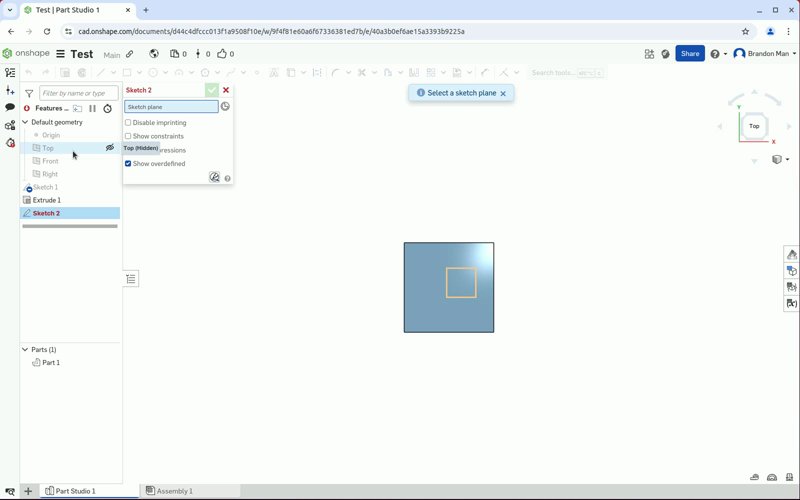
click(73, 150)
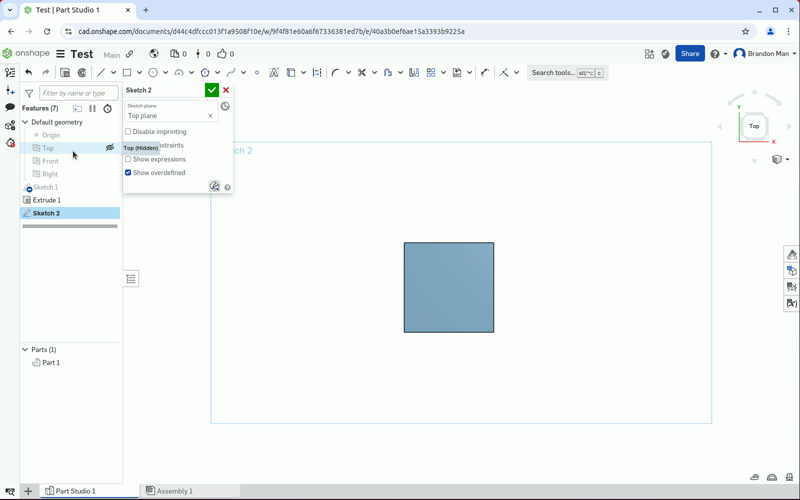
mouse_move(73, 352)
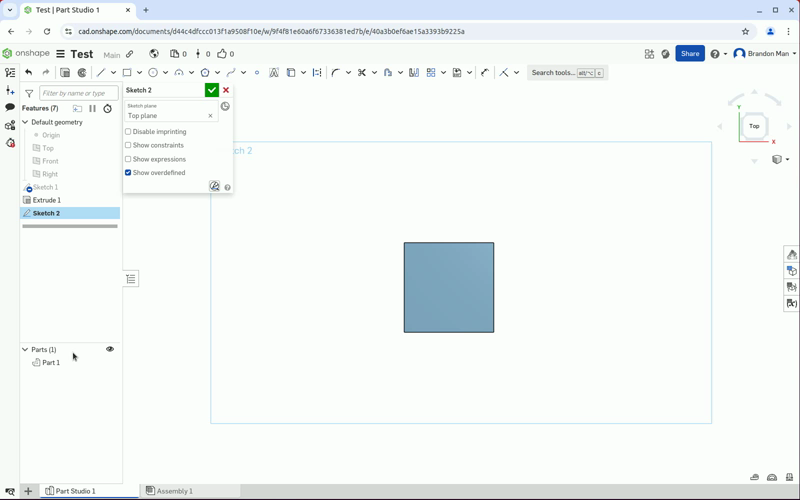
key(y)
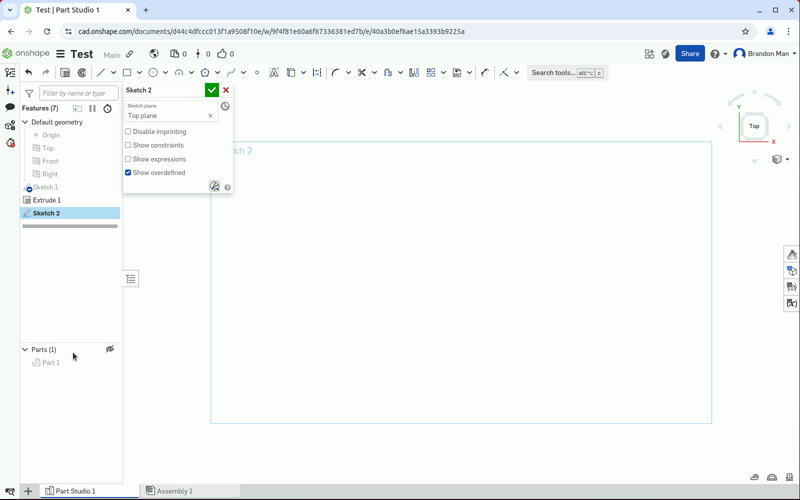
key(l)
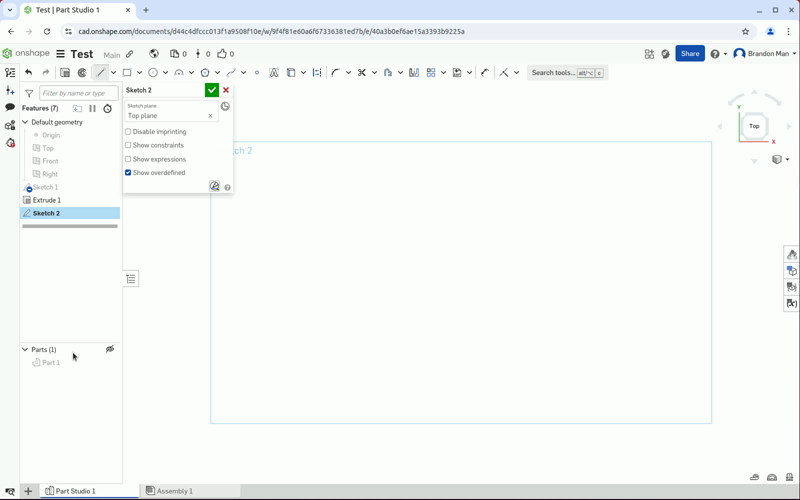
key_down(shift)
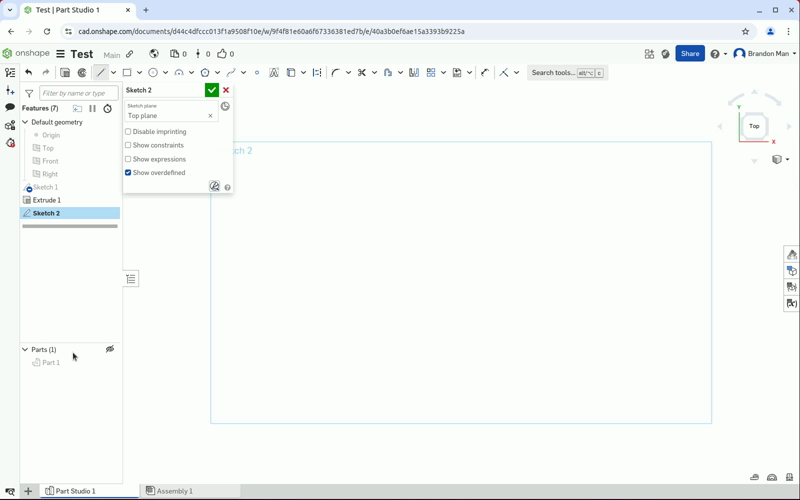
mouse_move(528, 311)
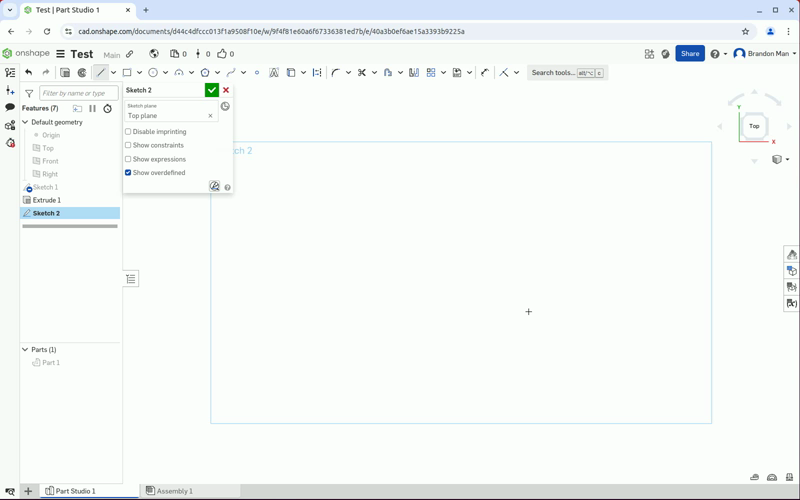
click(528, 311)
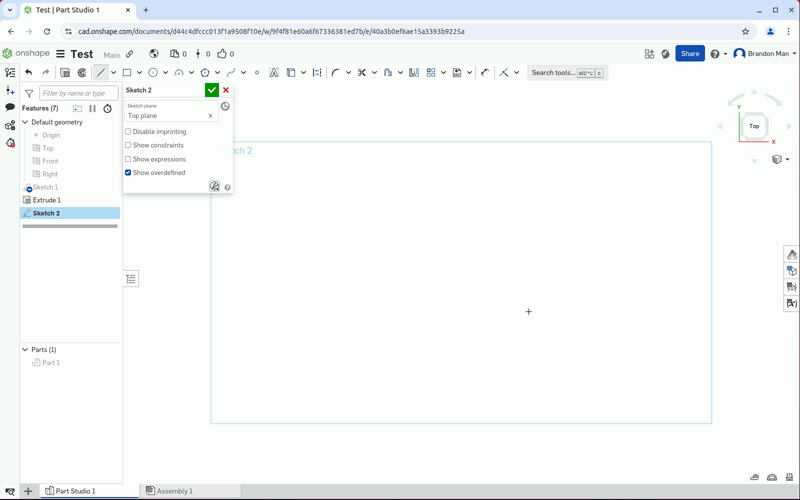
key_up(shift)
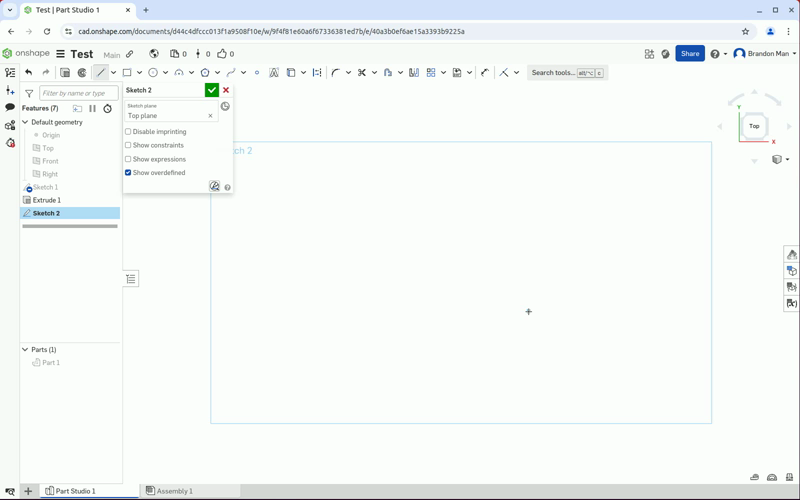
key_down(shift)
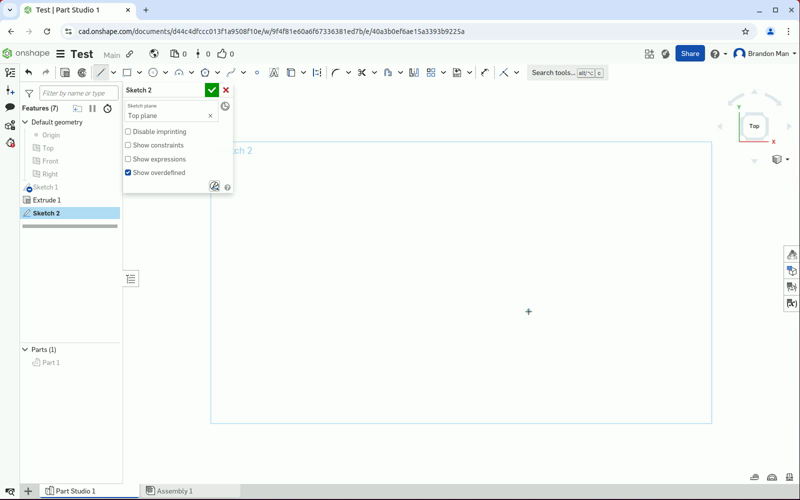
mouse_move(558, 311)
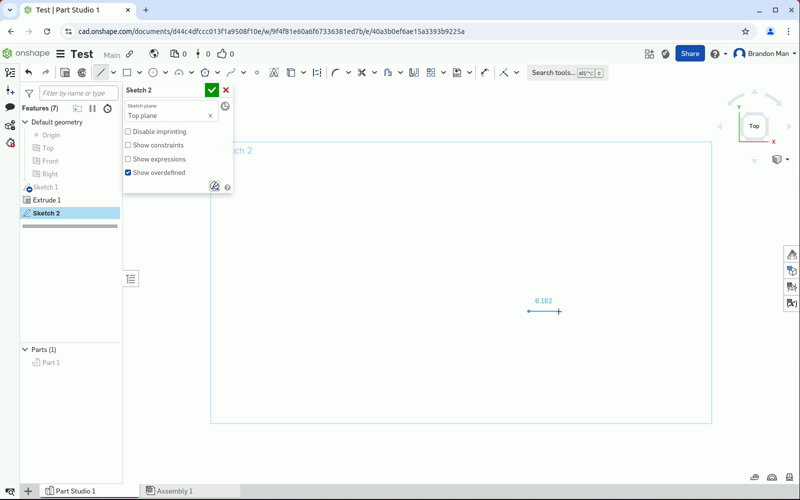
mouse_move(573, 311)
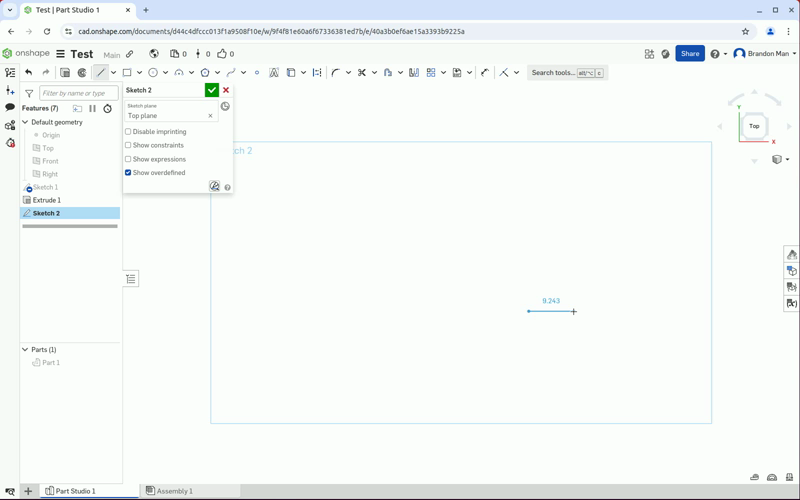
click(573, 311)
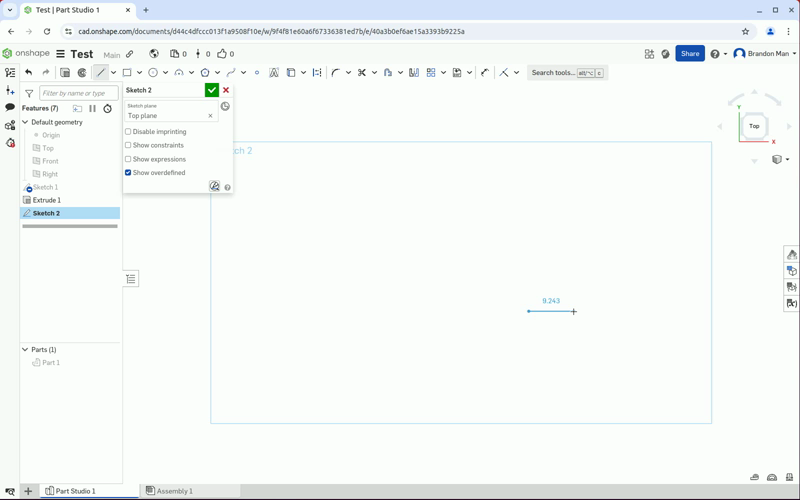
key_up(shift)
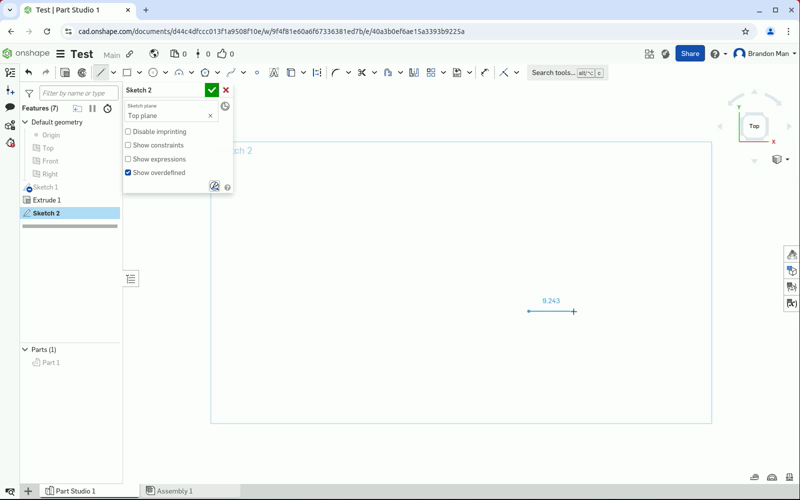
key_down(shift)
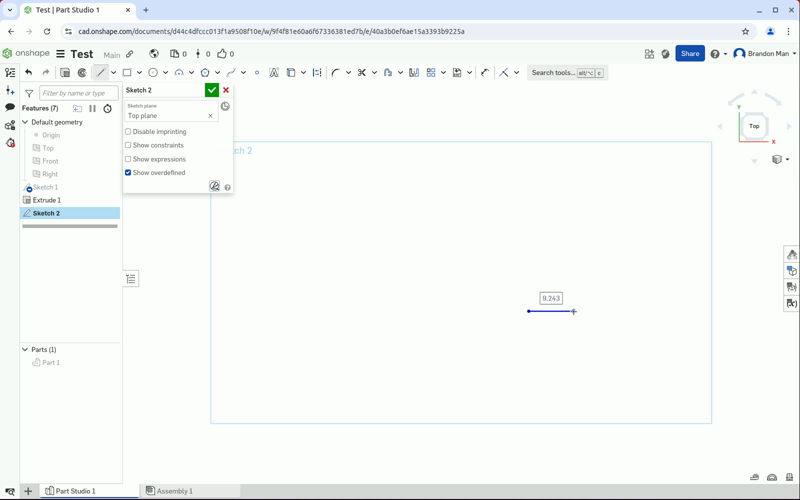
mouse_move(589, 311)
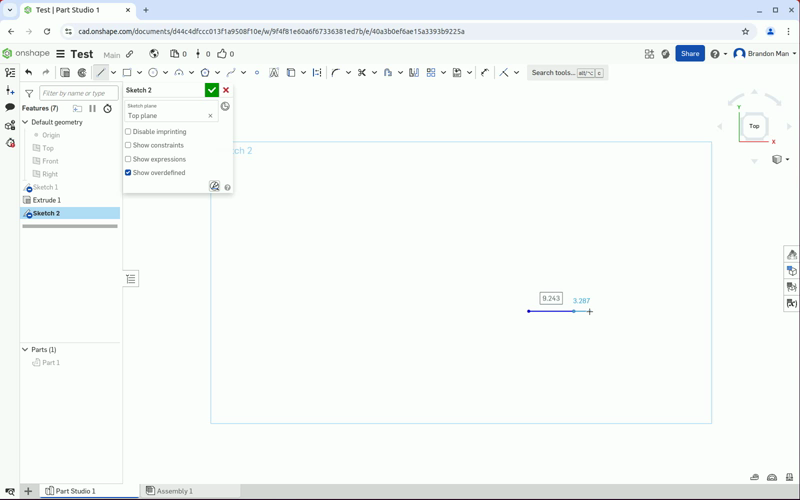
mouse_move(573, 265)
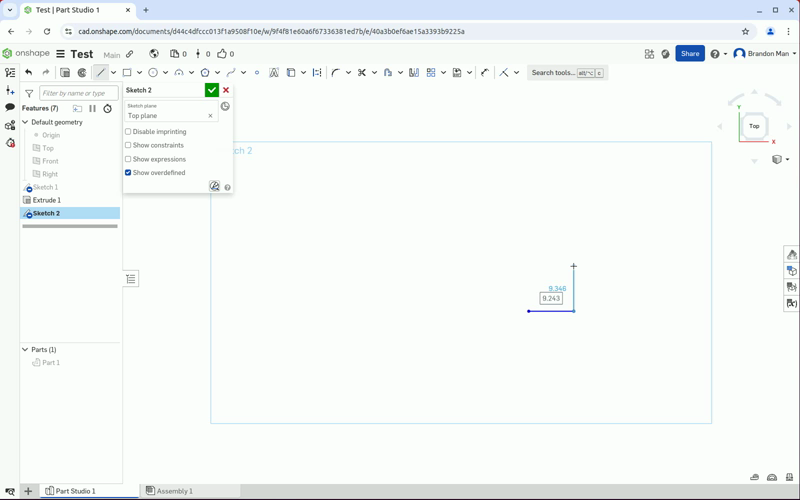
click(573, 265)
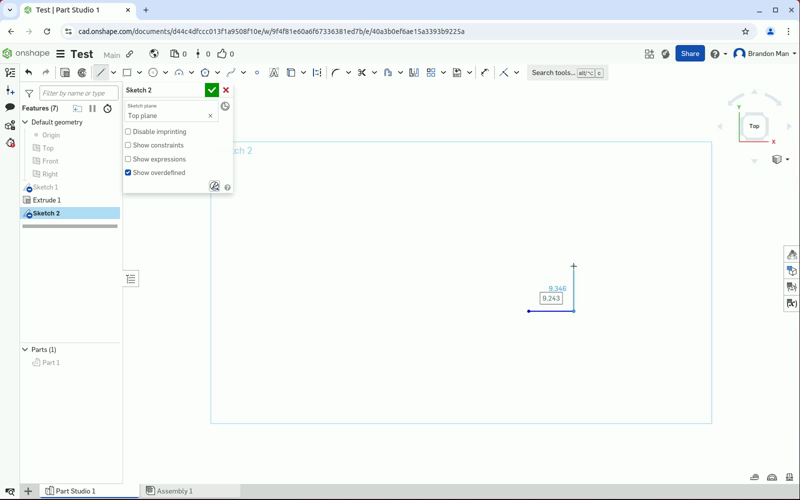
key_up(shift)
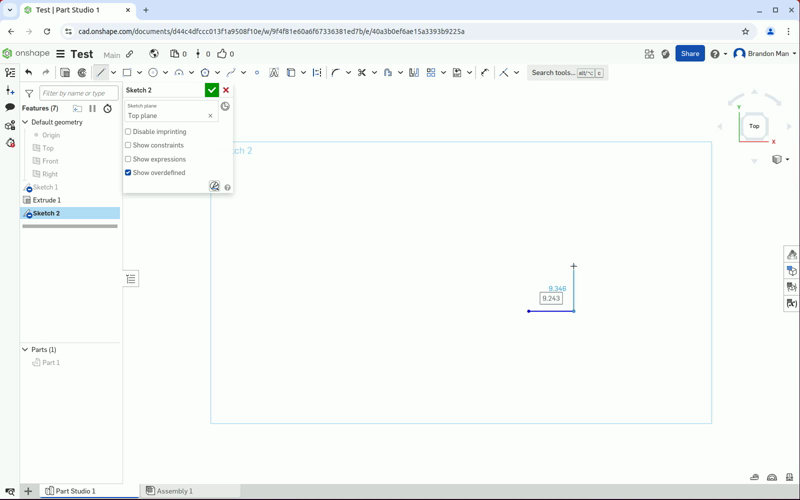
key_down(shift)
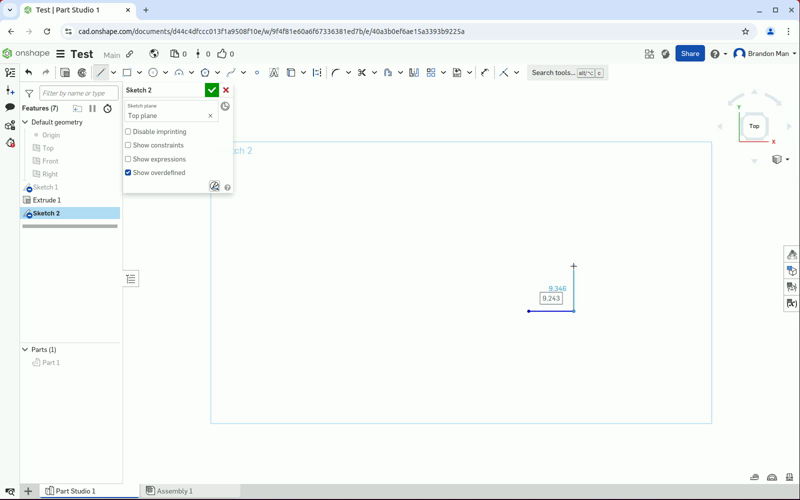
mouse_move(589, 265)
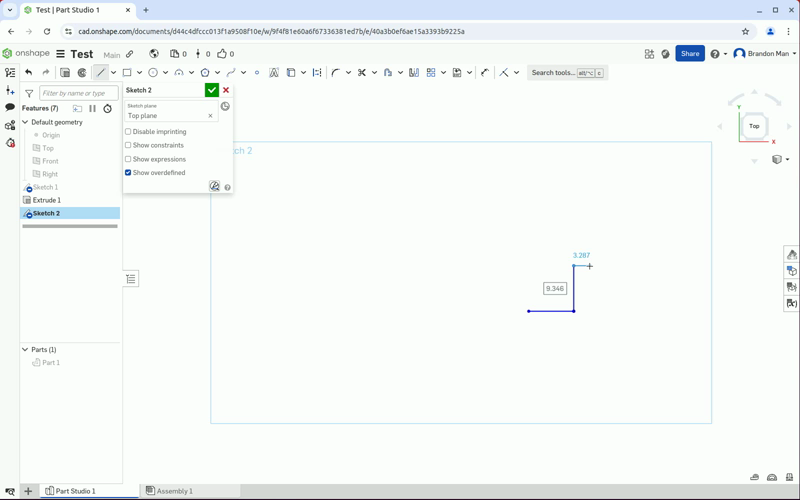
mouse_move(528, 265)
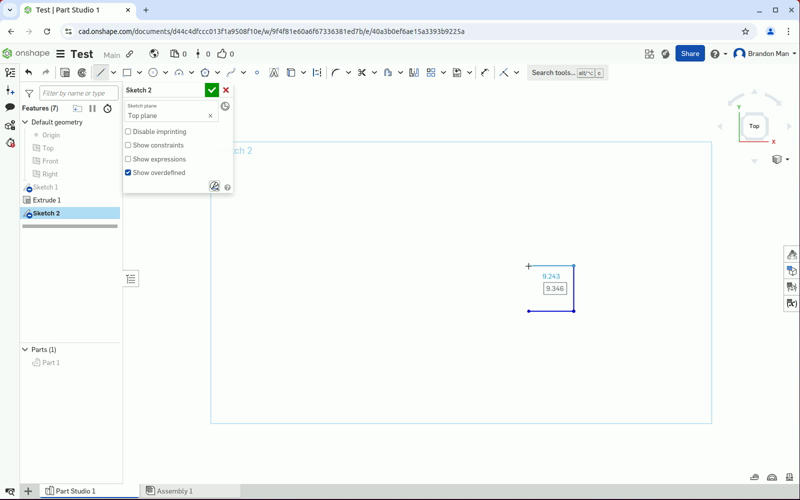
click(528, 265)
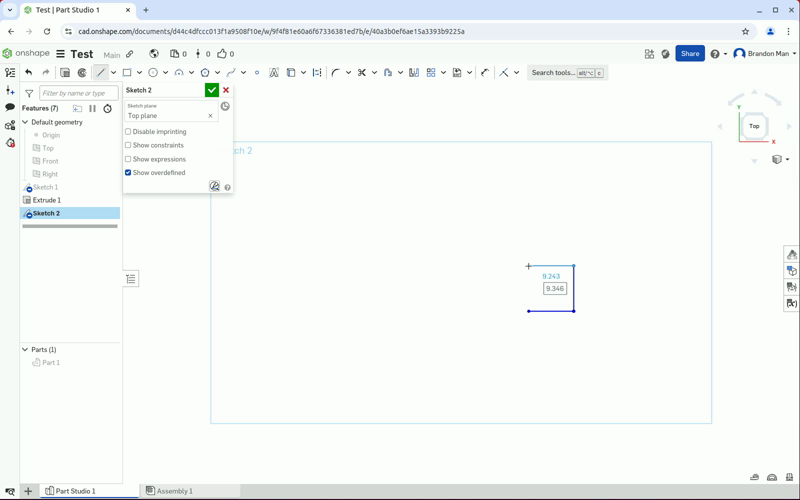
key_up(shift)
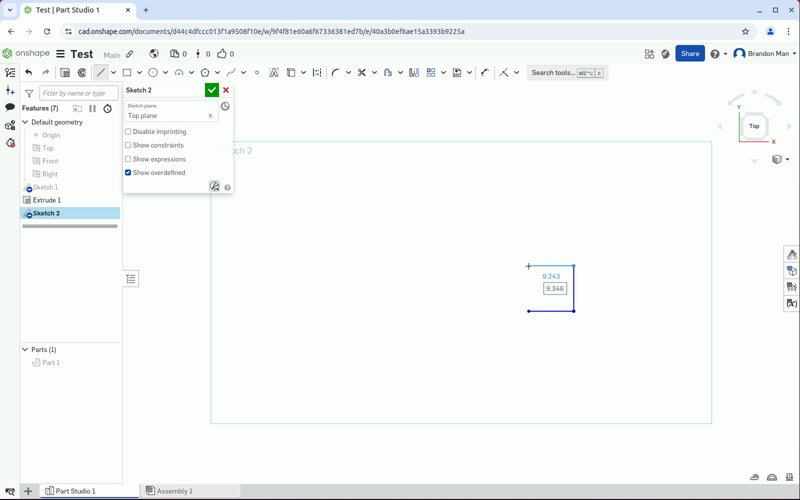
mouse_move(558, 265)
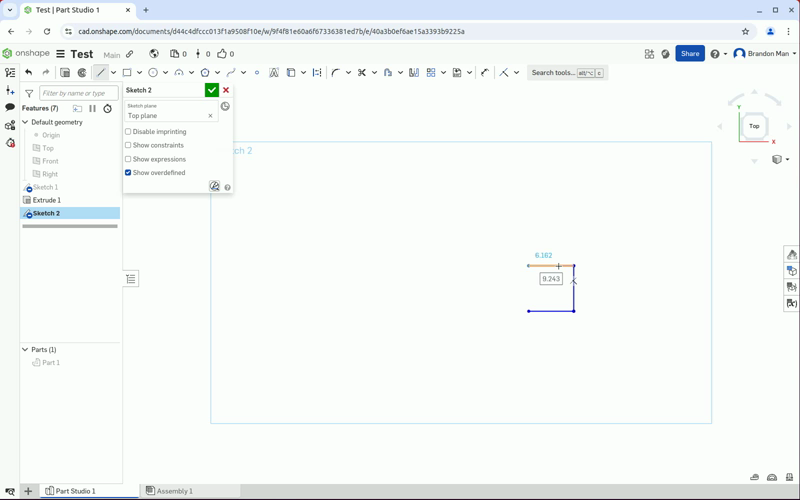
key_down(shift)
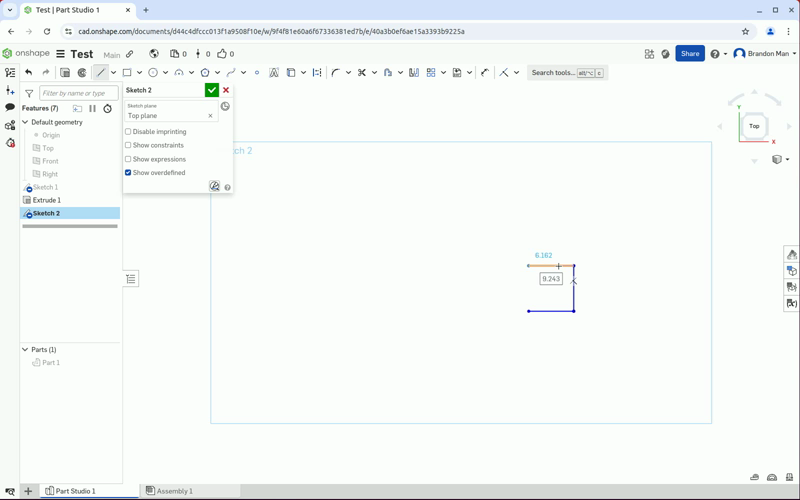
mouse_move(528, 311)
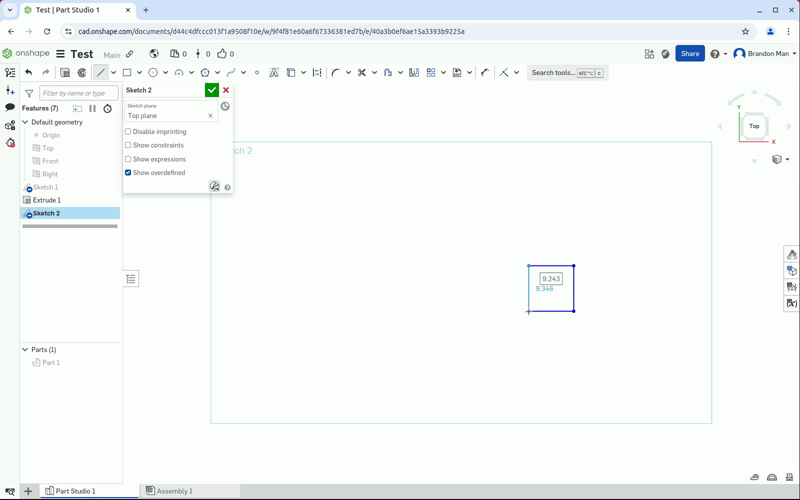
key_up(shift)
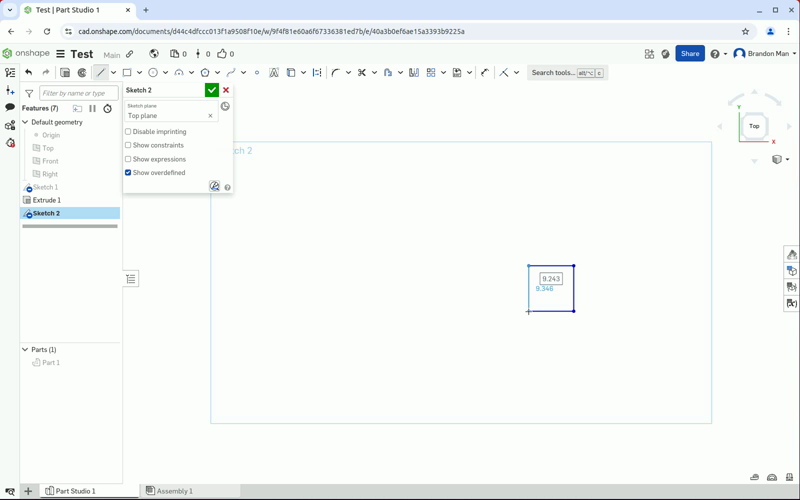
click(528, 311)
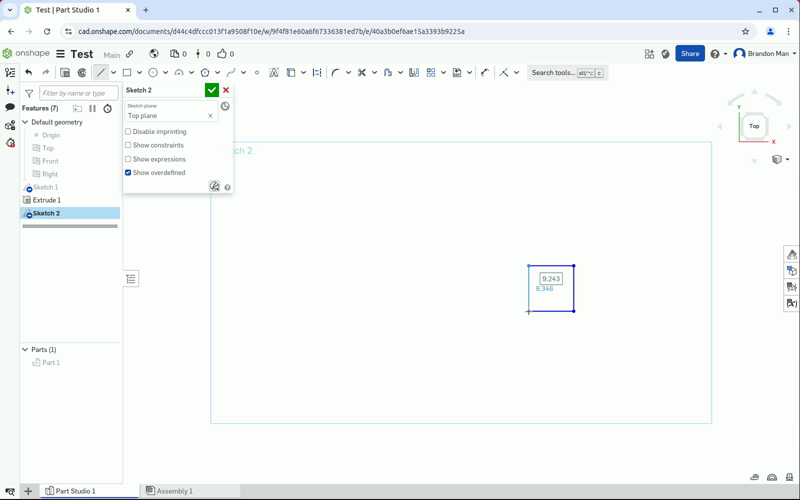
key(esc)
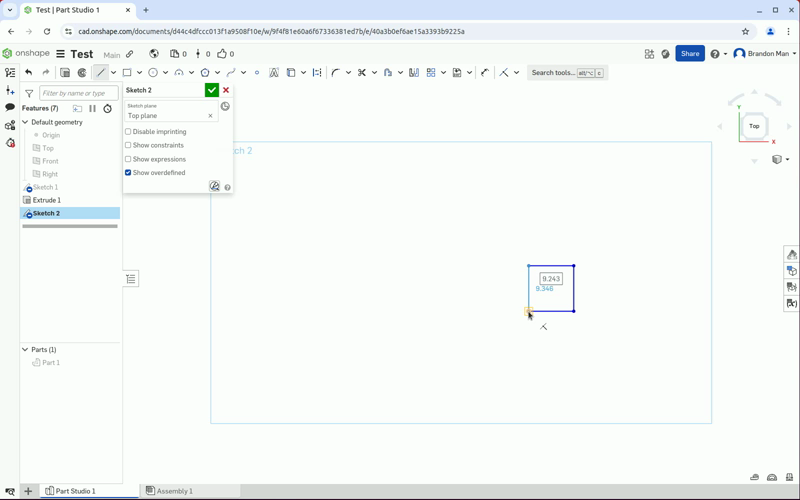
mouse_move(570, 291)
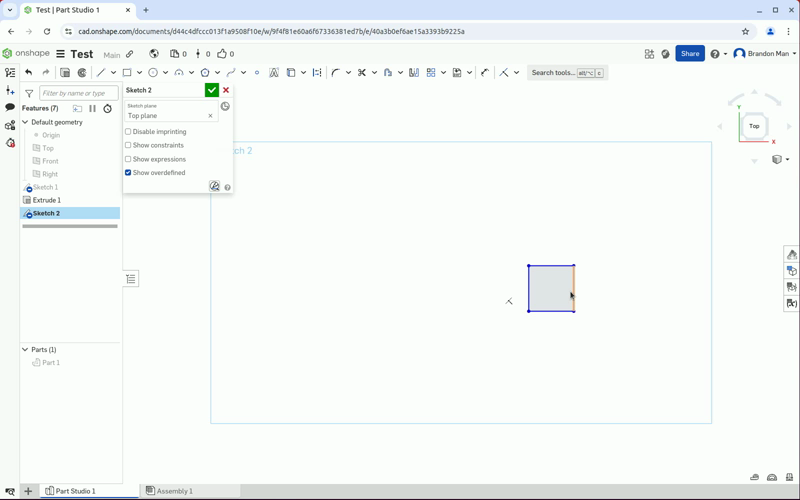
click(570, 291)
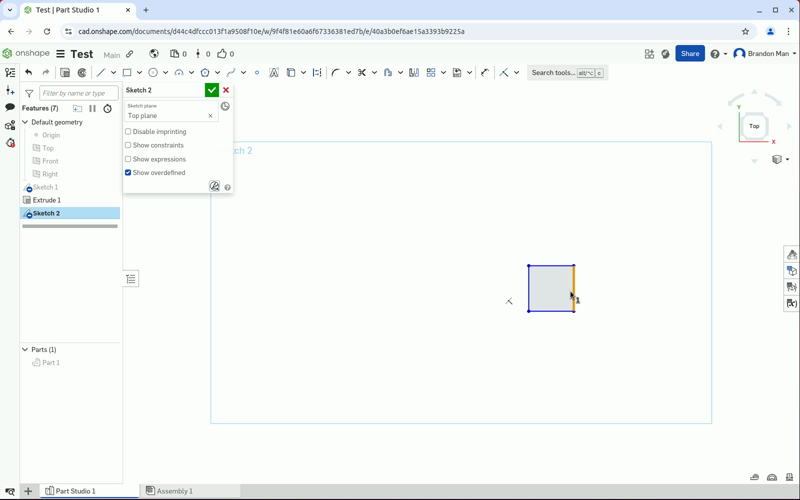
mouse_move(73, 352)
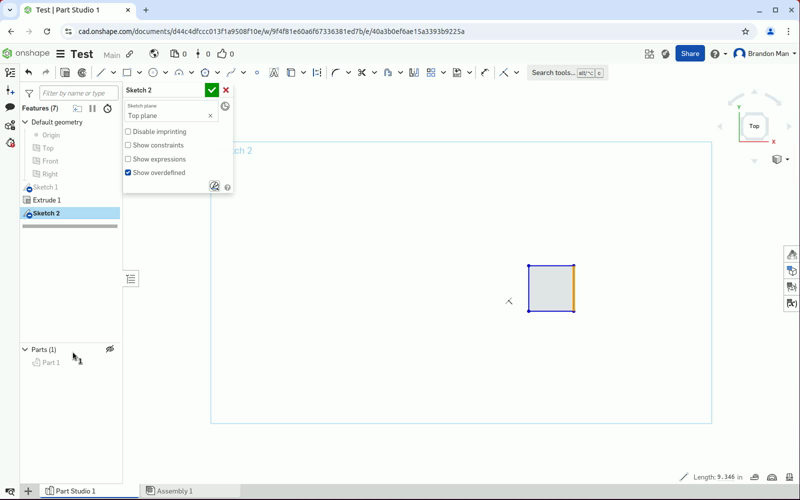
key(shift+y)
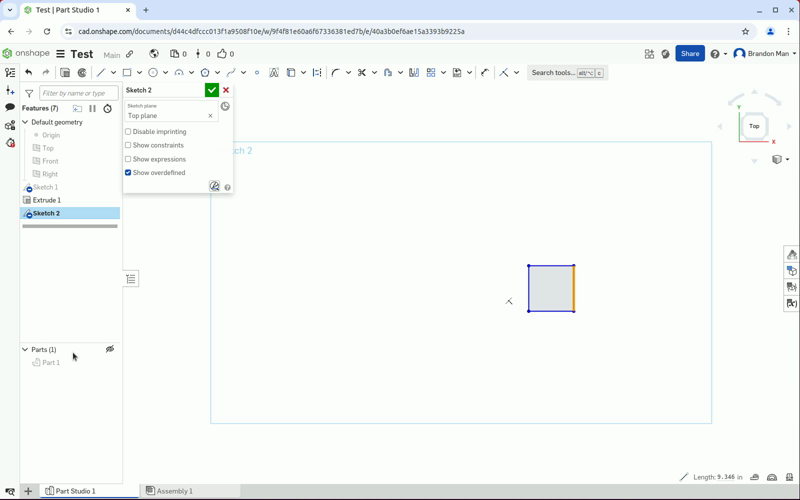
key(shift+e)
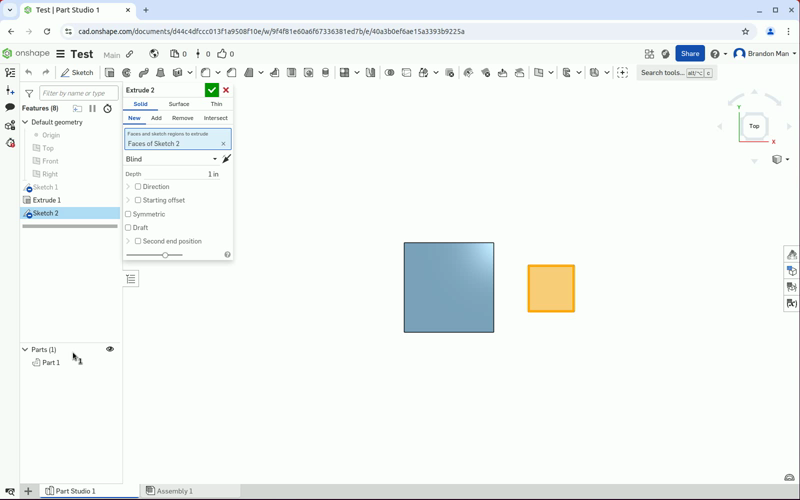
mouse_move(143, 106)
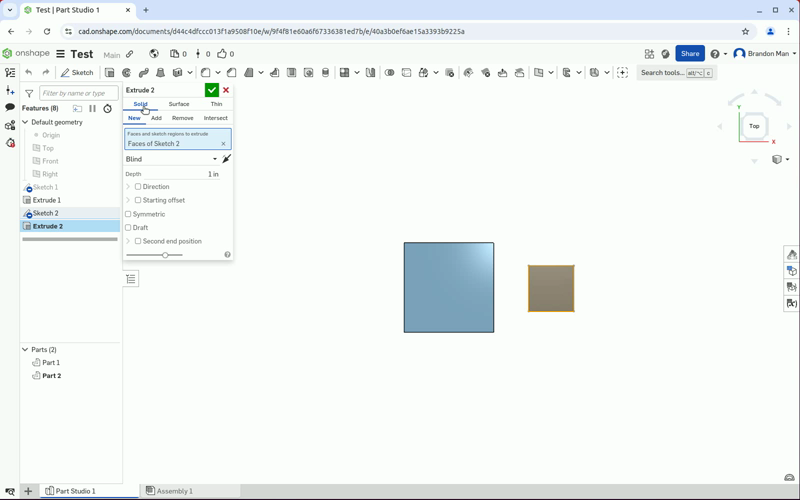
click(143, 106)
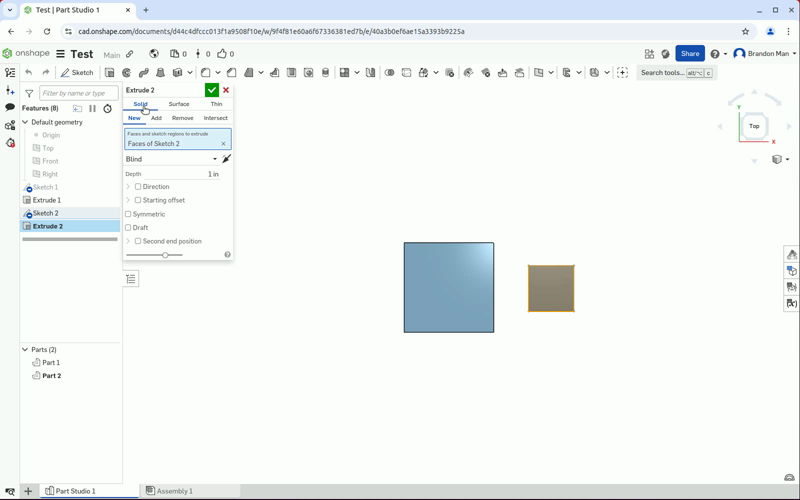
mouse_move(137, 120)
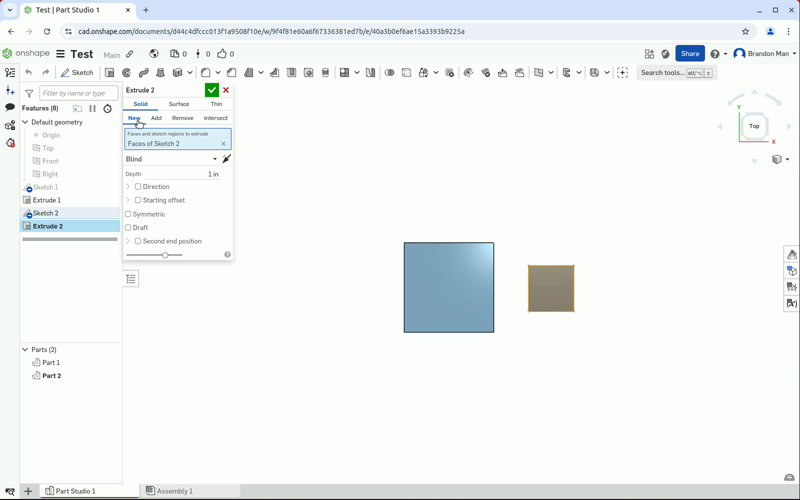
click(137, 120)
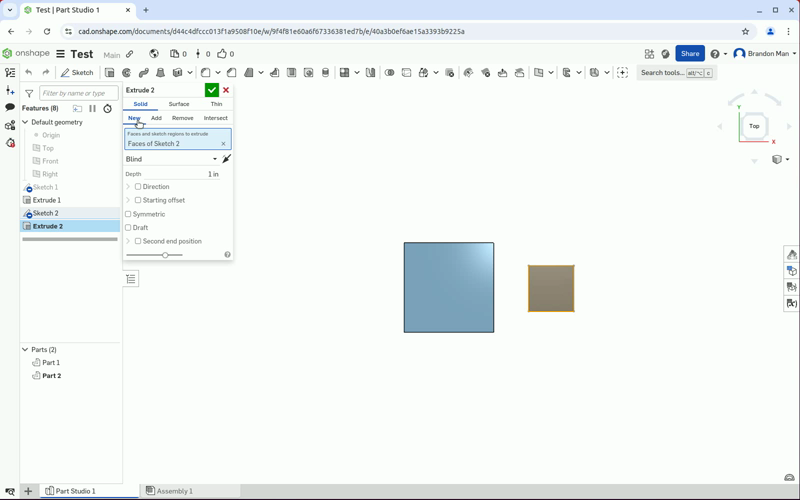
key(tab, 4)
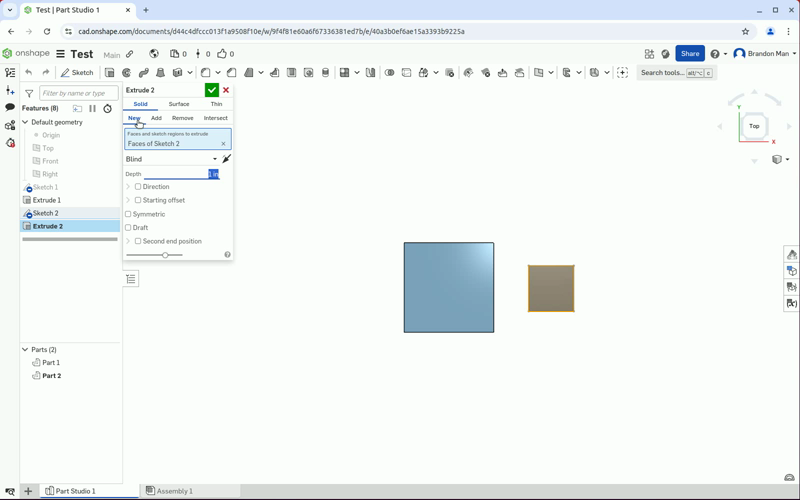
text(9.147)
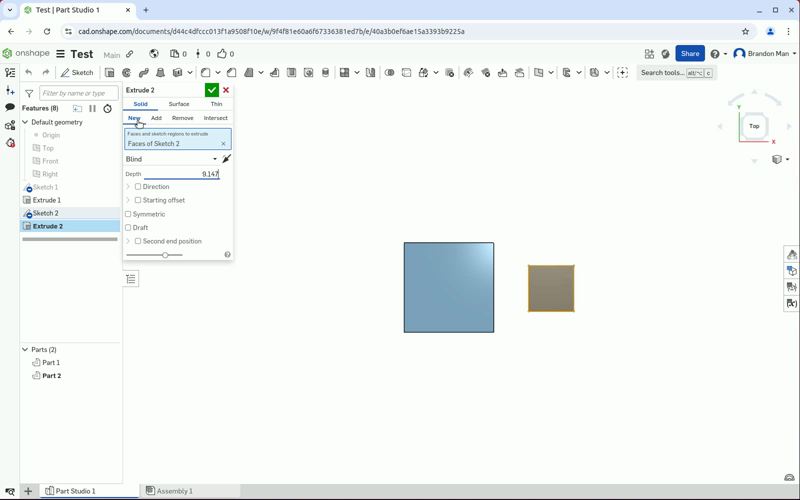
key(enter)
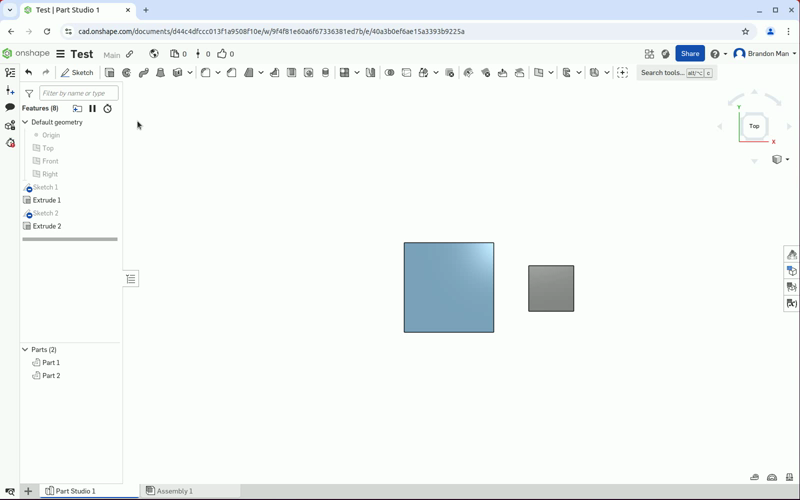
key(shift+h)
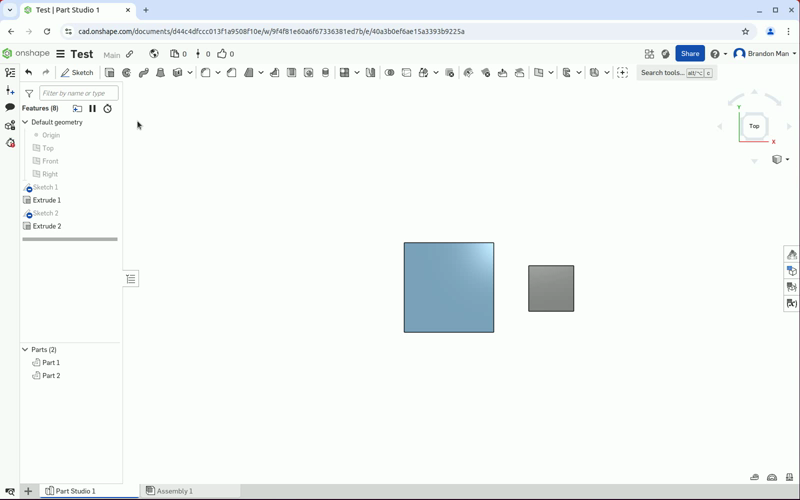
key(shift+h)
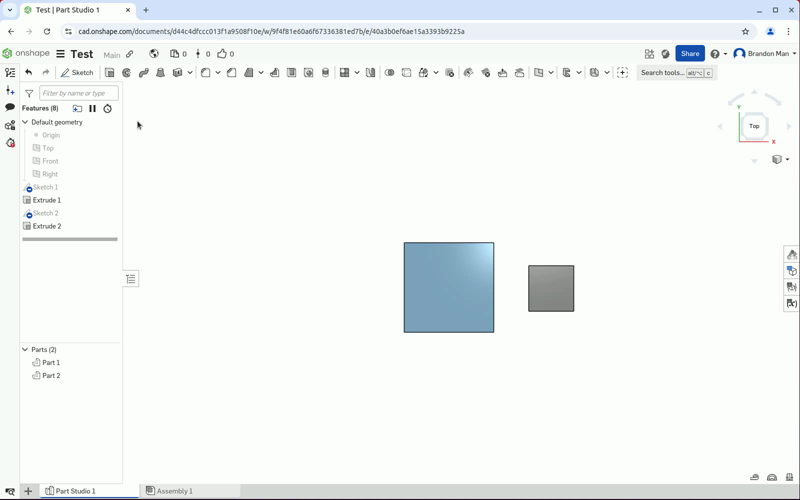
mouse_move(73, 189)
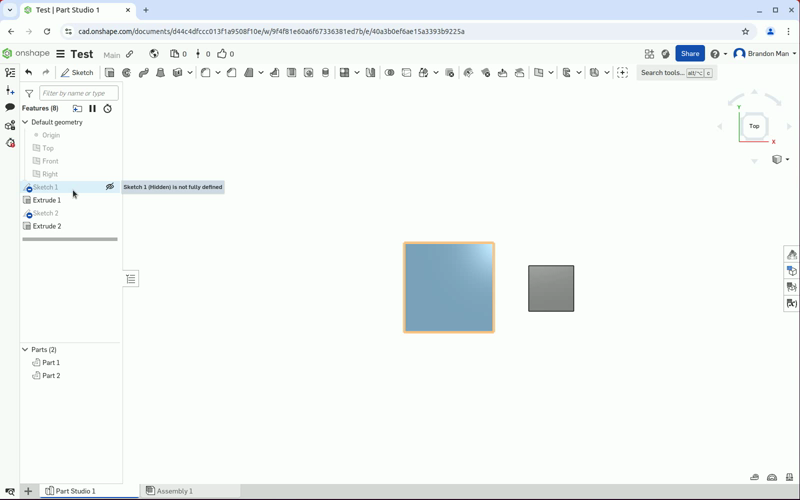
click(73, 189)
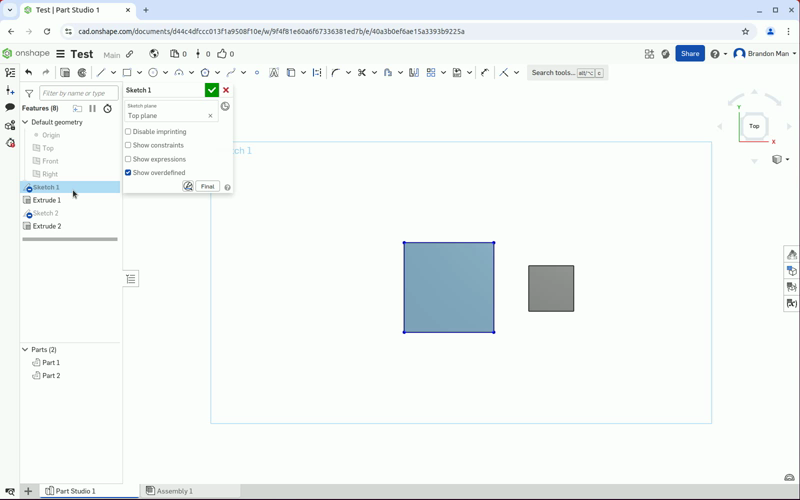
mouse_move(229, 92)
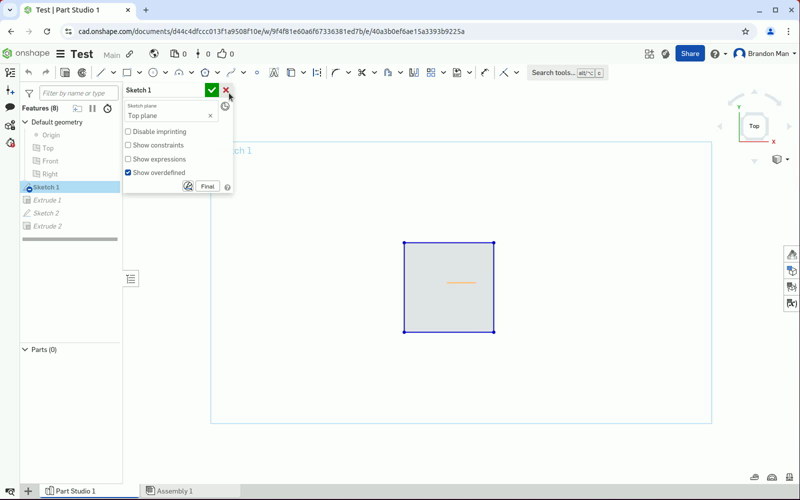
click(229, 92)
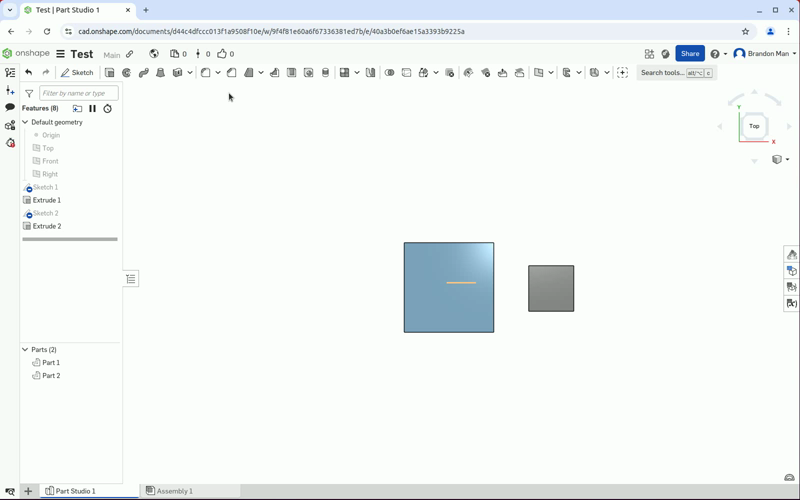
mouse_move(541, 75)
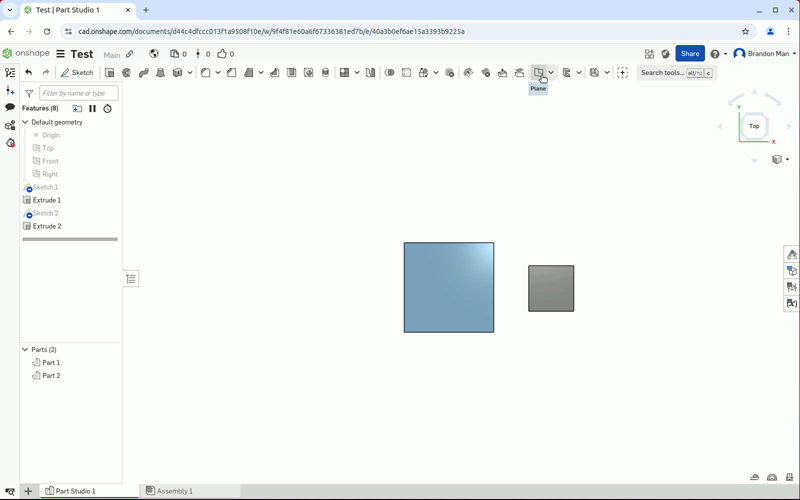
click(541, 75)
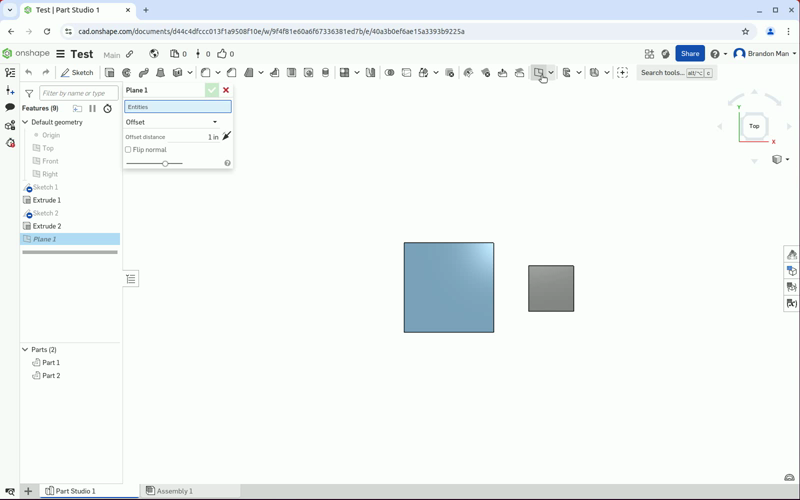
mouse_move(73, 150)
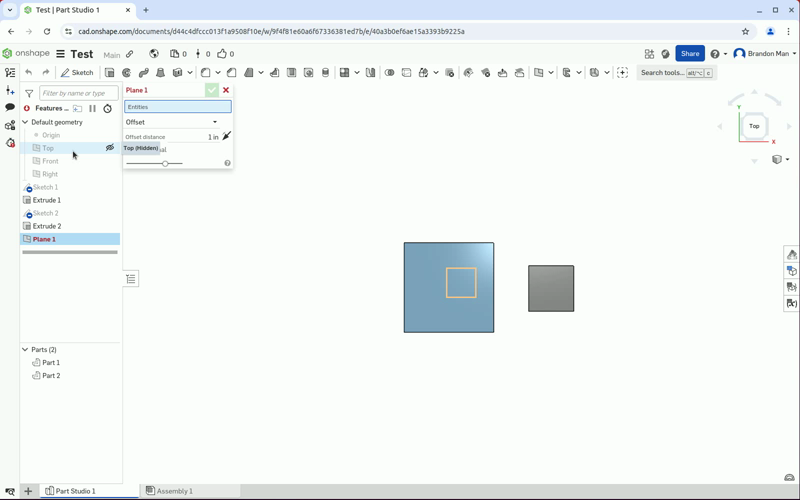
click(73, 150)
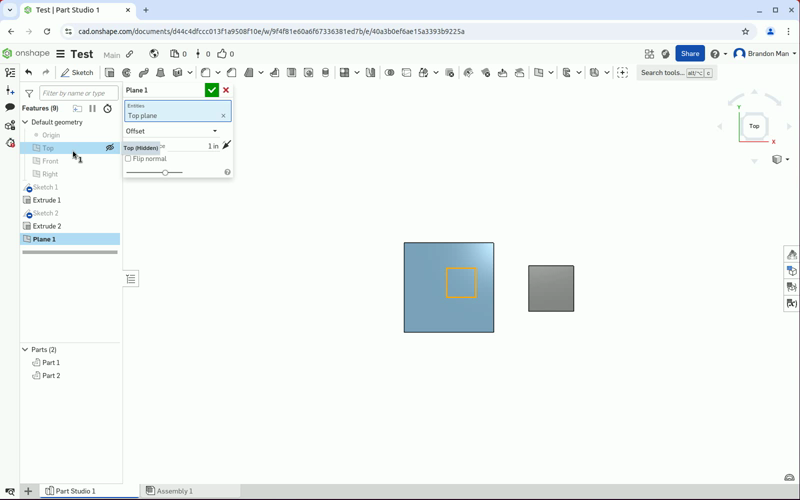
key(tab, 2)
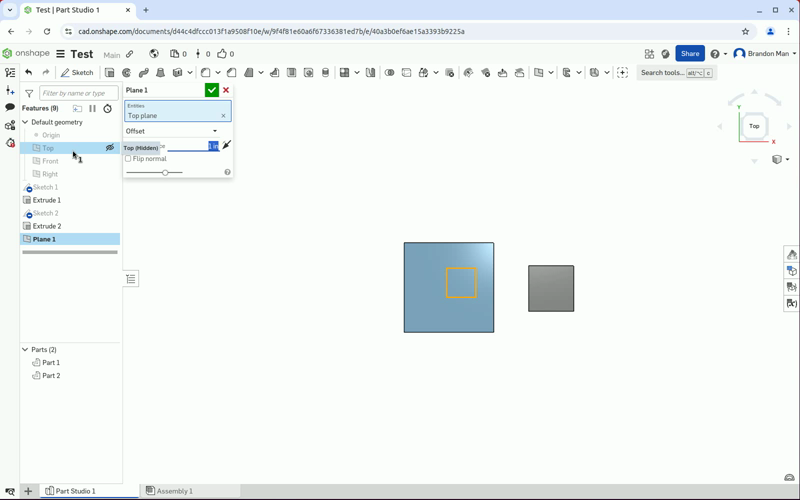
text(9.151)
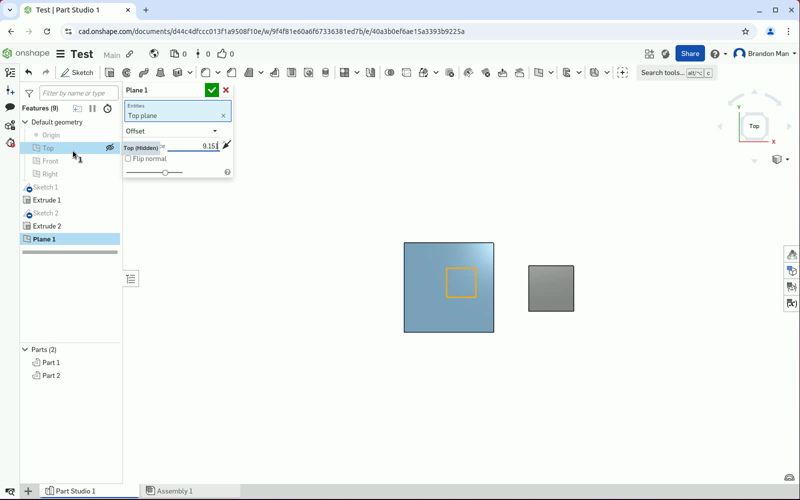
key(enter, 2)
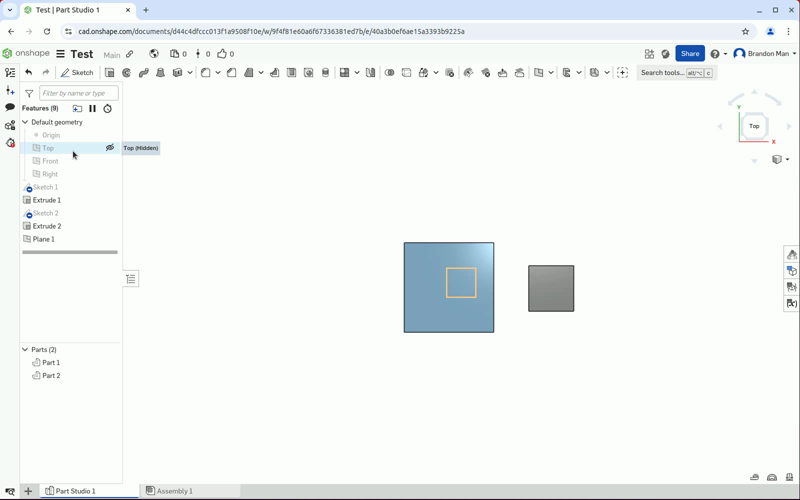
key(shift+s)
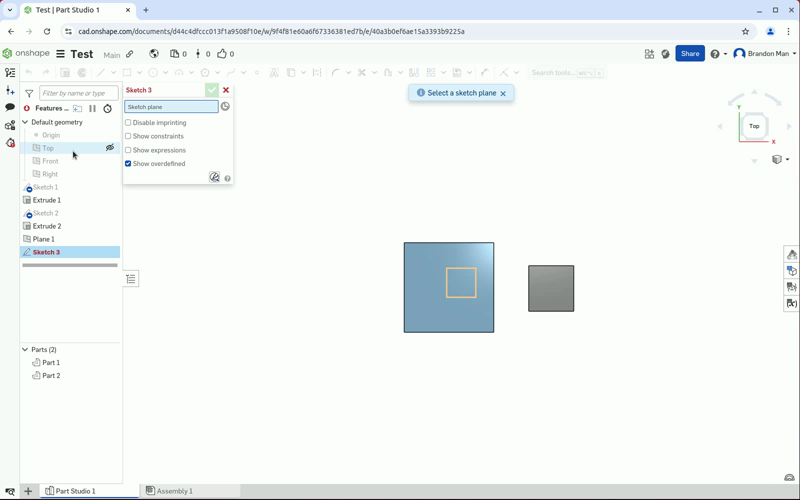
mouse_move(73, 241)
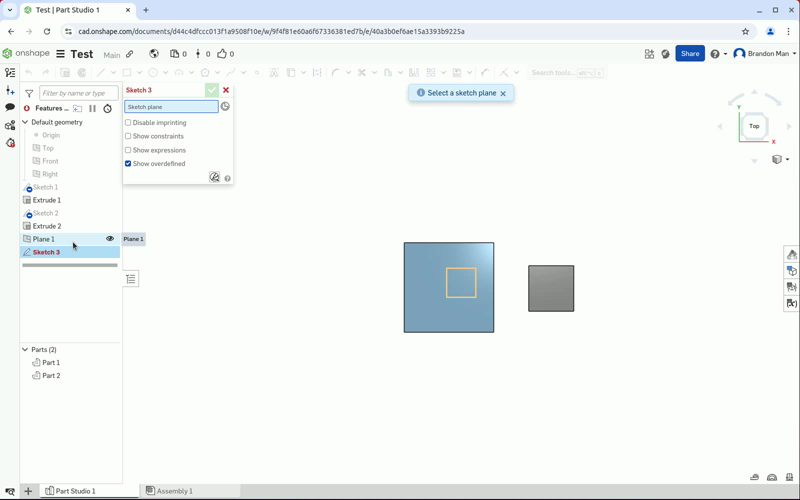
click(73, 241)
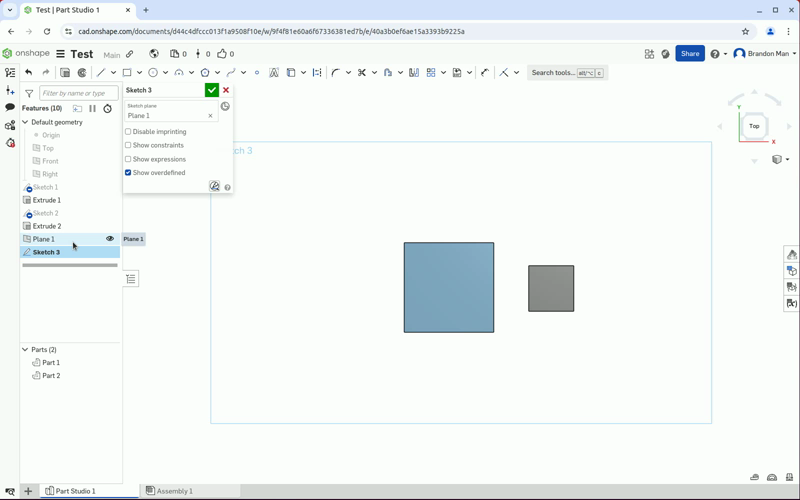
mouse_move(73, 352)
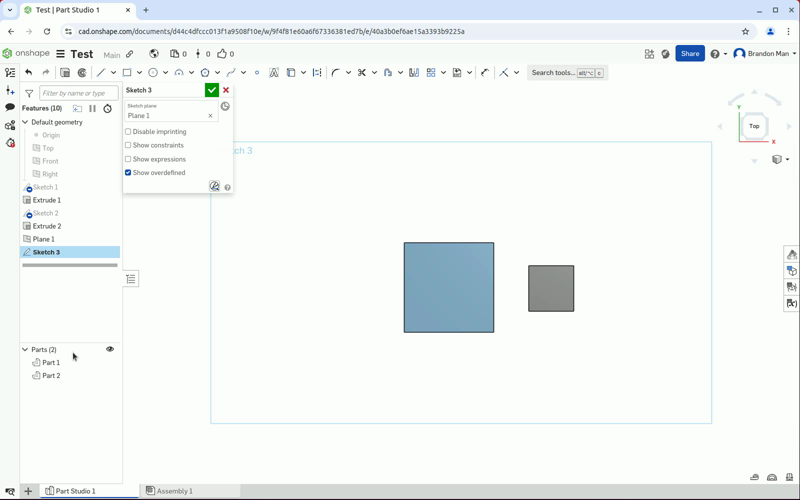
key(y)
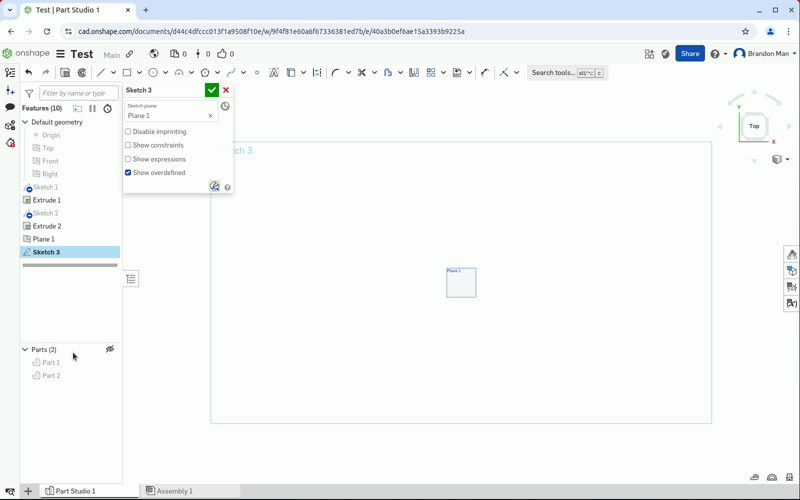
key(c)
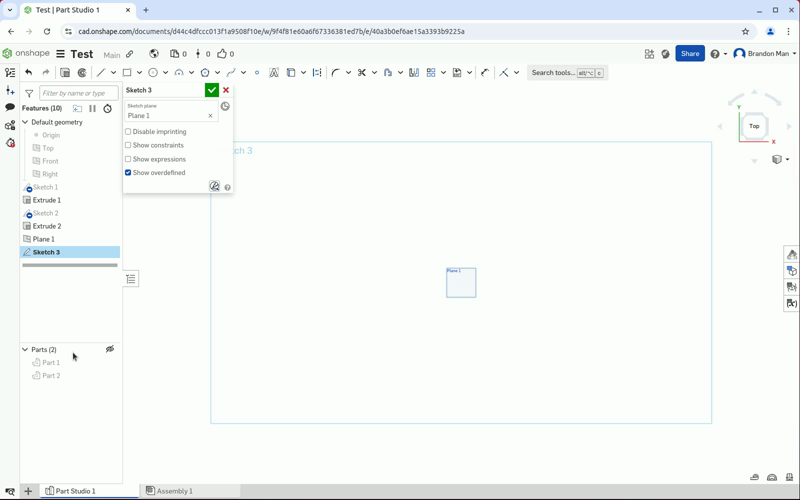
key_down(shift)
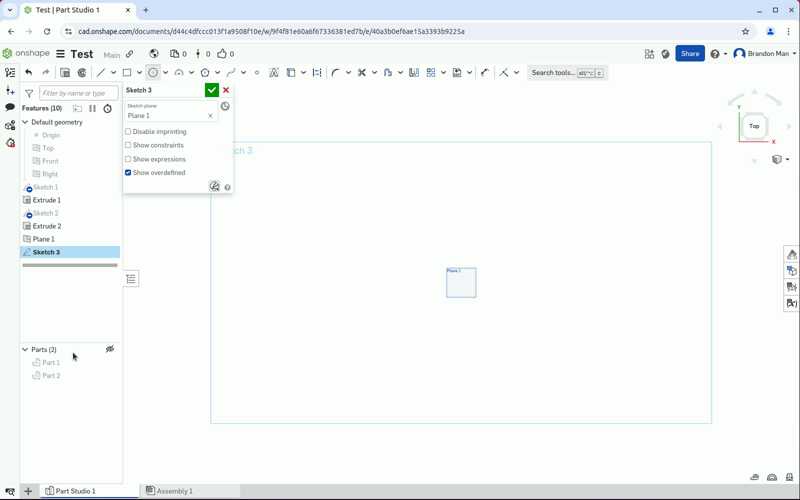
mouse_move(551, 288)
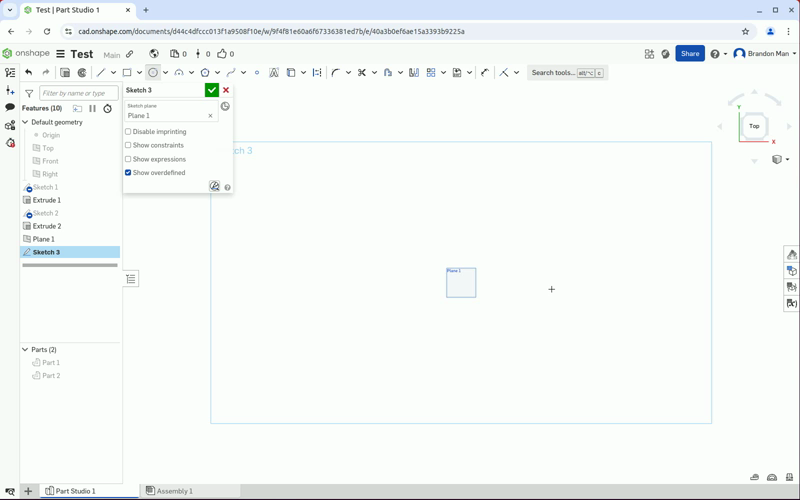
click(551, 288)
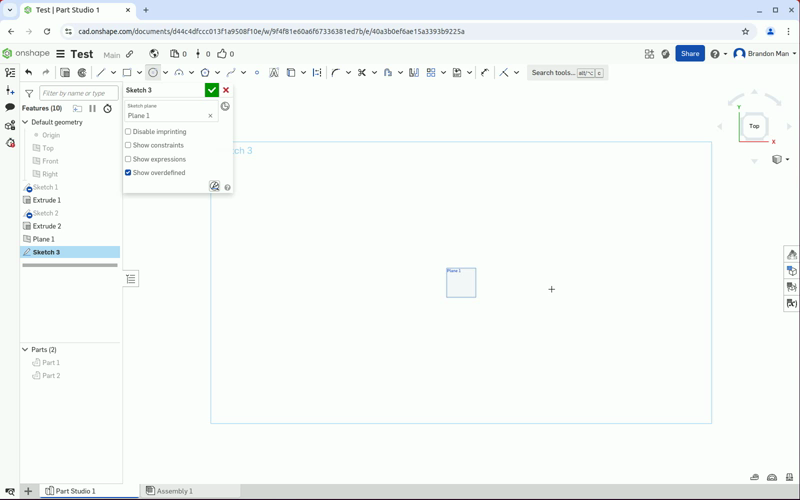
key_up(shift)
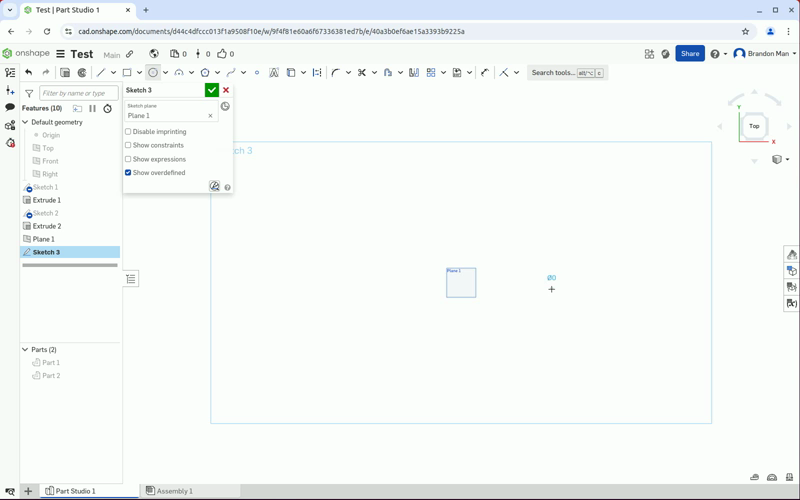
mouse_move(564, 288)
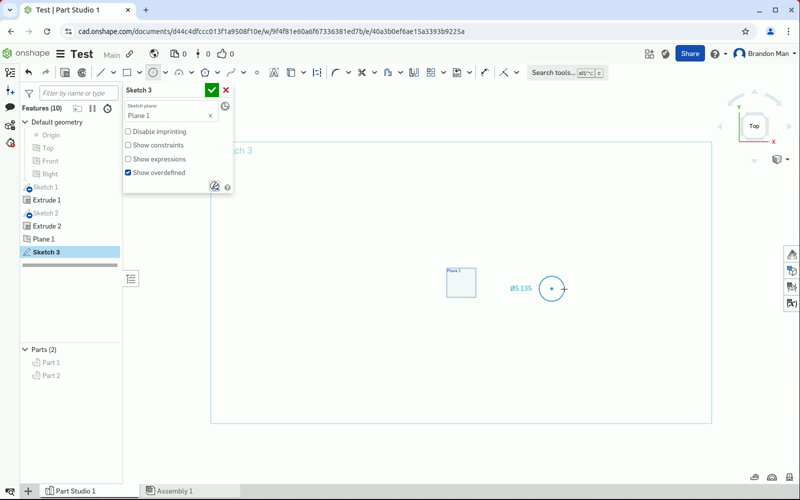
click(564, 288)
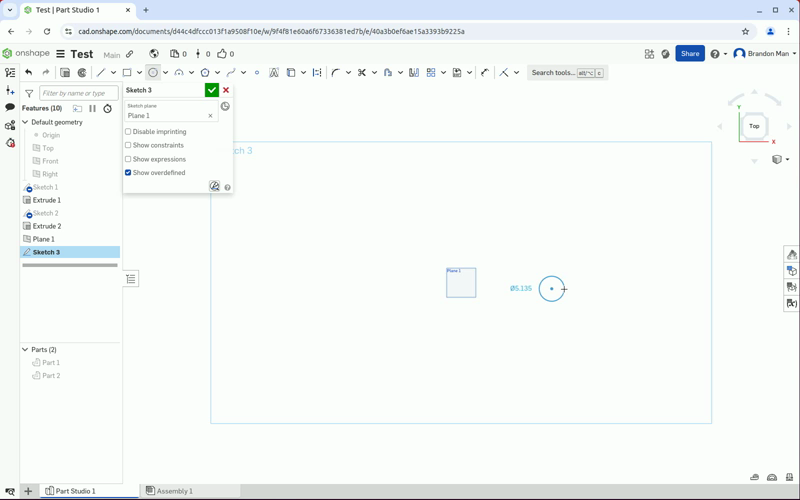
key(esc)
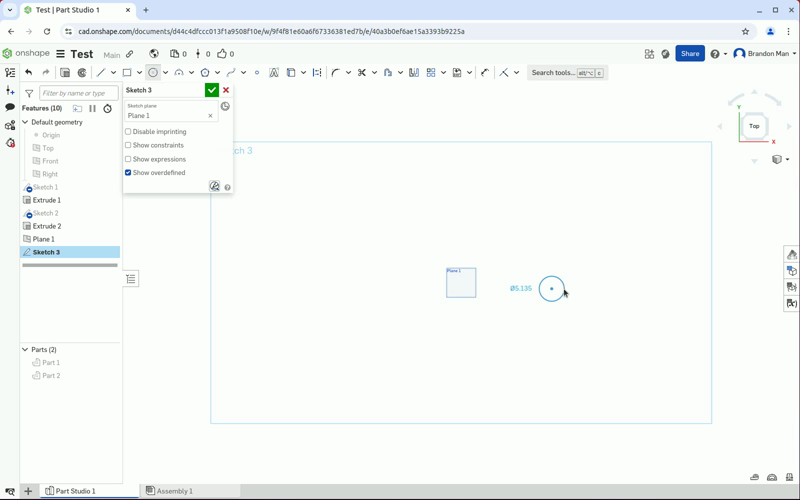
mouse_move(552, 288)
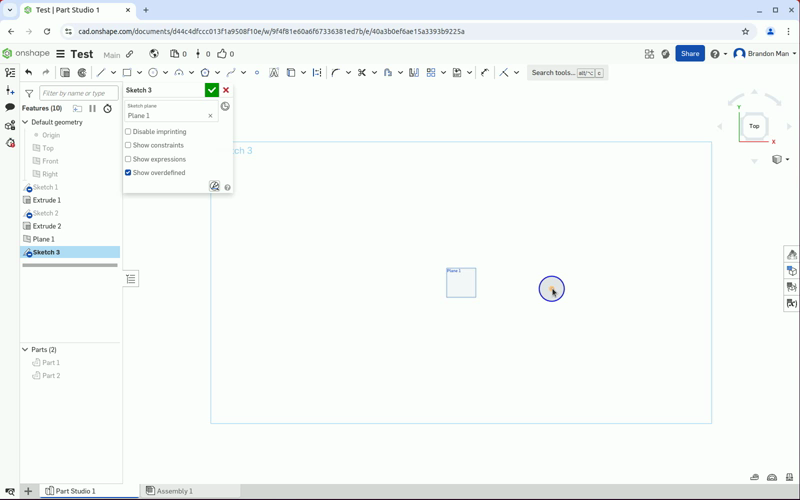
scroll(6)
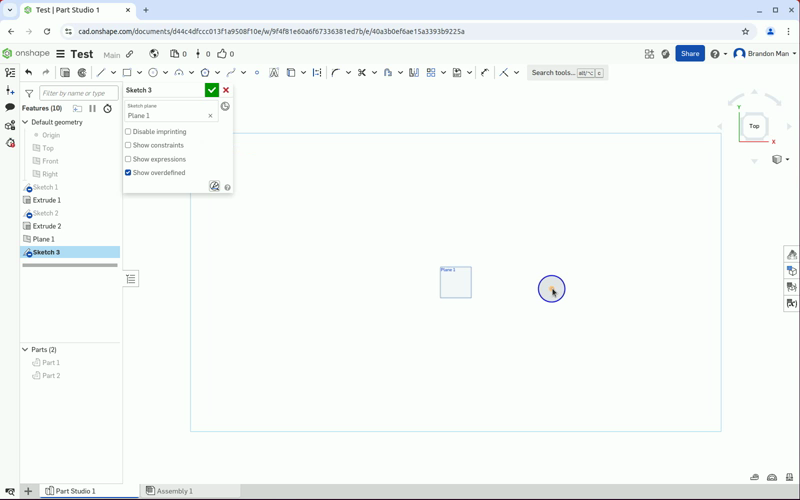
scroll(6)
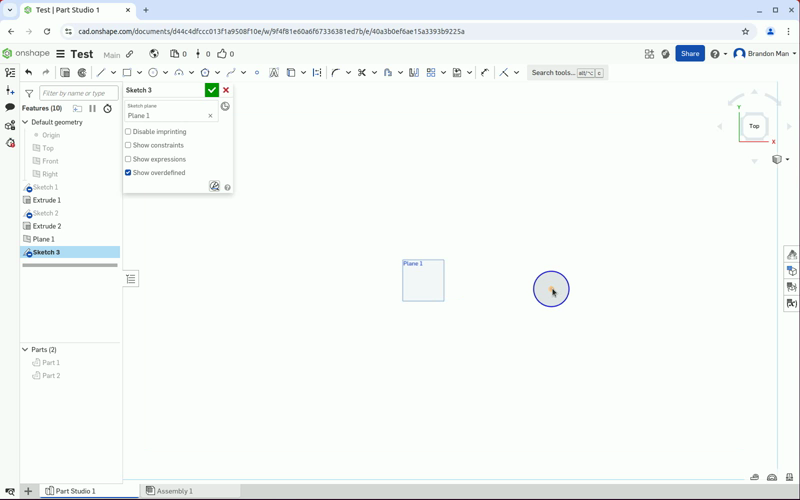
scroll(6)
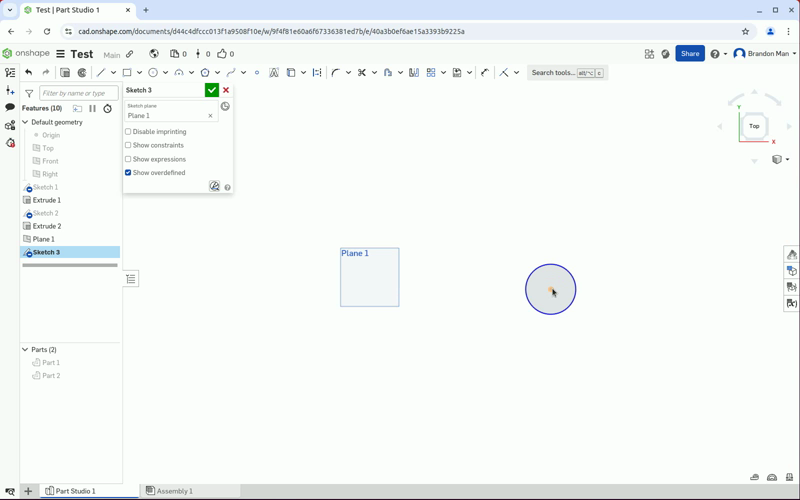
scroll(6)
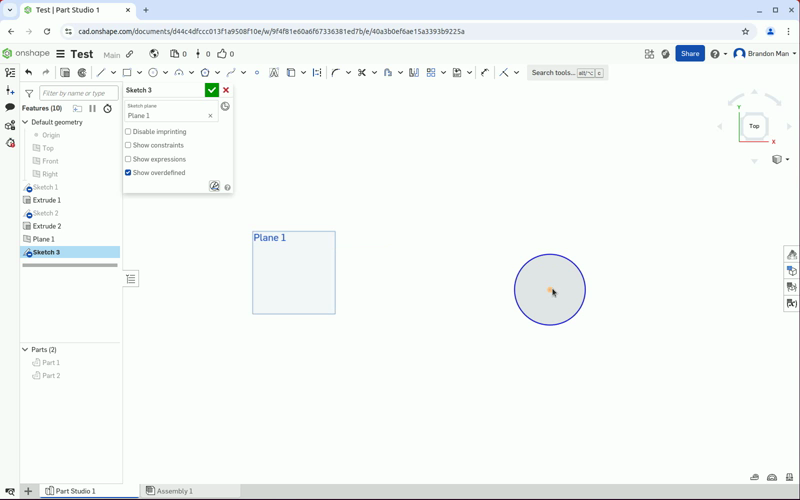
scroll(6)
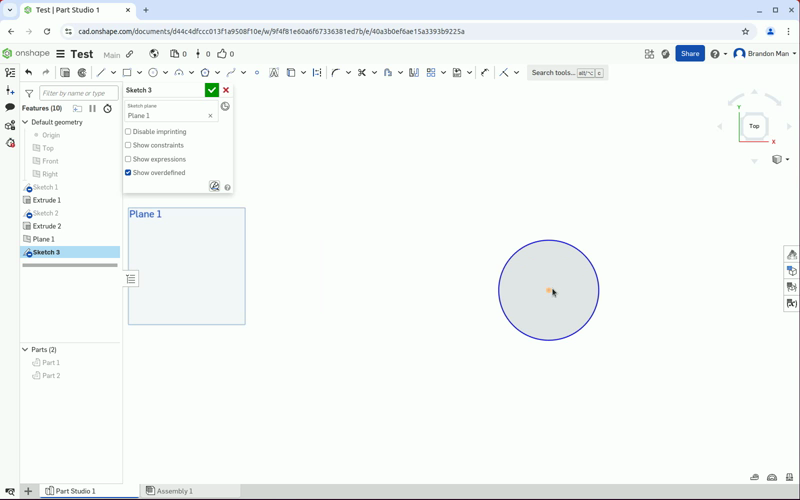
scroll(6)
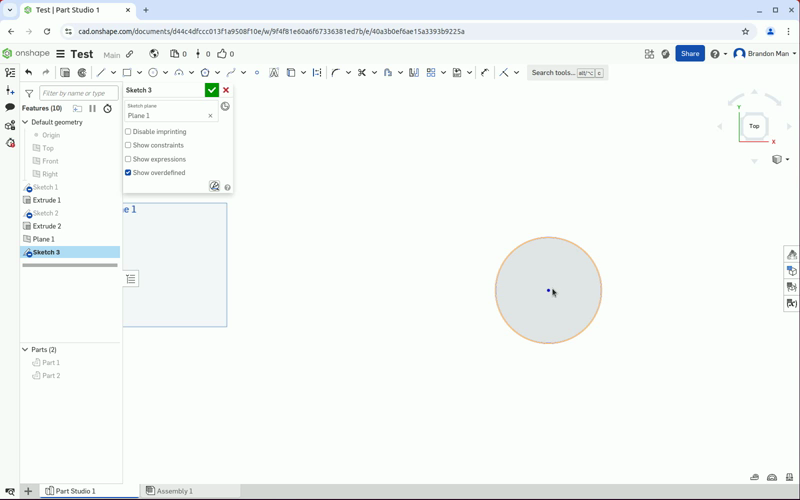
scroll(6)
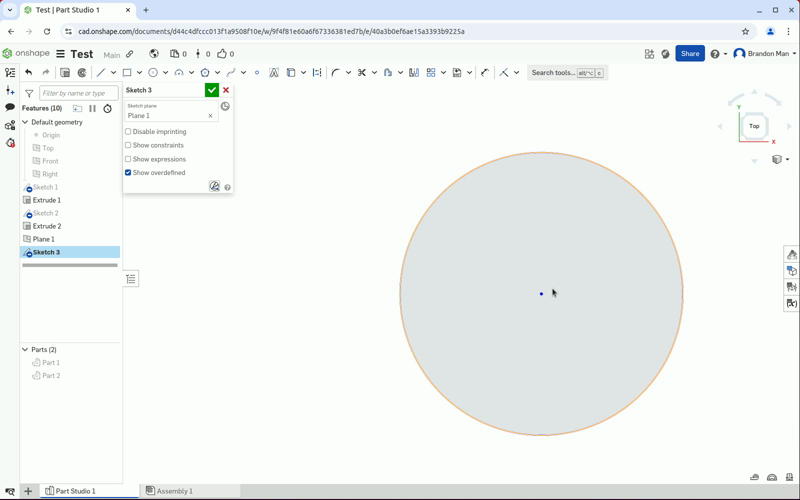
click(552, 288)
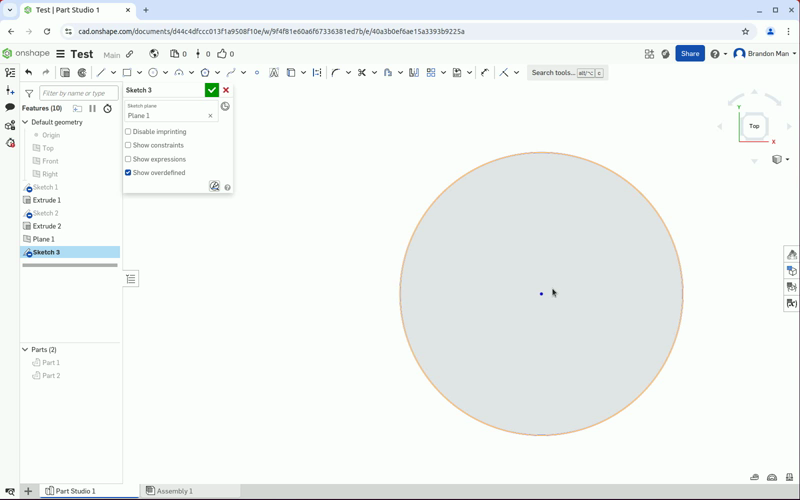
scroll(-6)
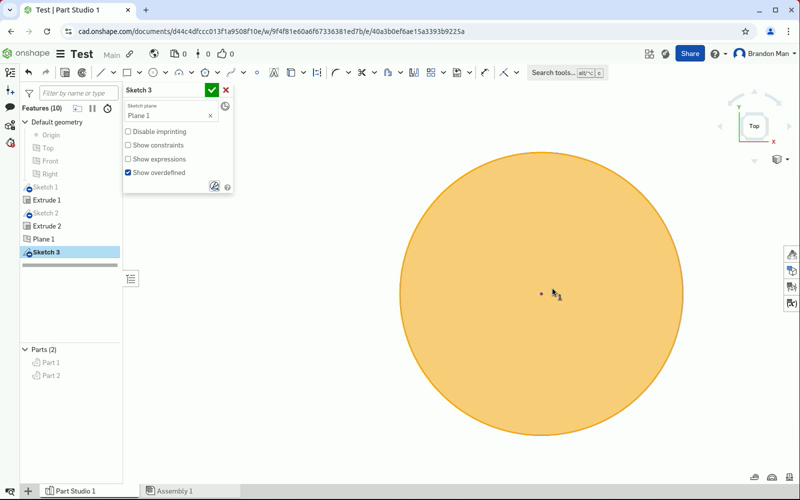
scroll(-6)
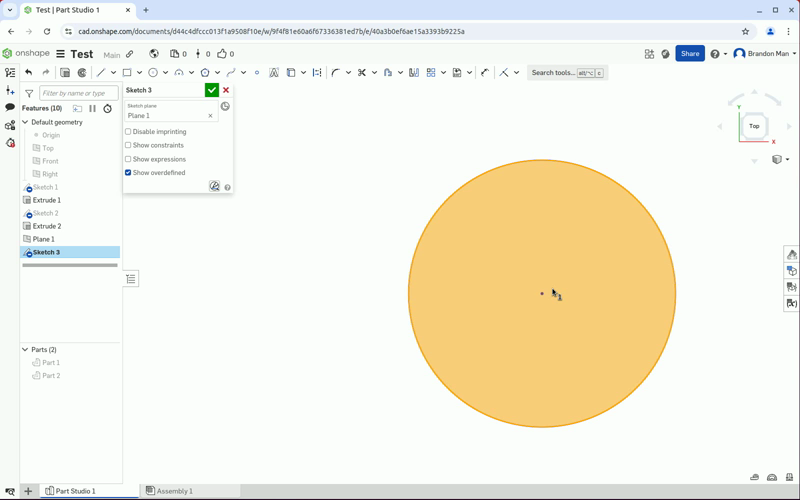
scroll(-6)
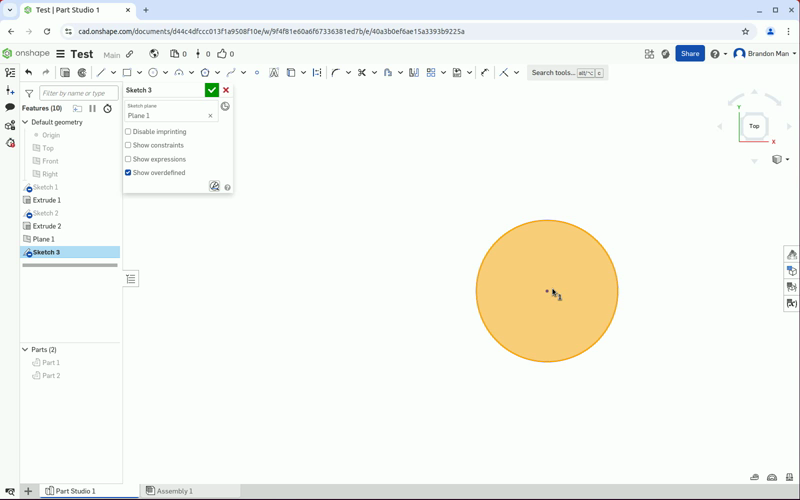
scroll(-6)
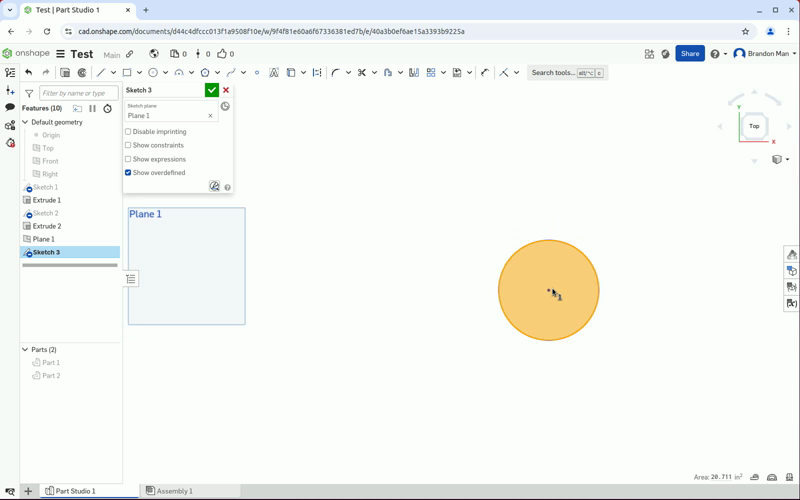
scroll(-6)
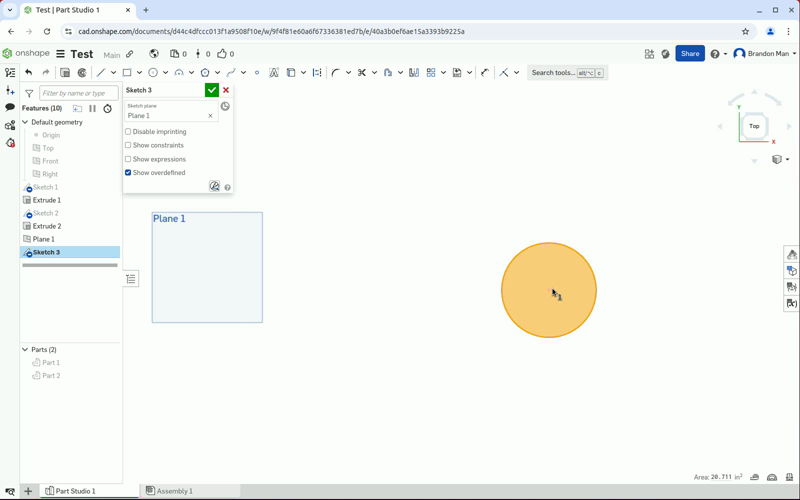
scroll(-6)
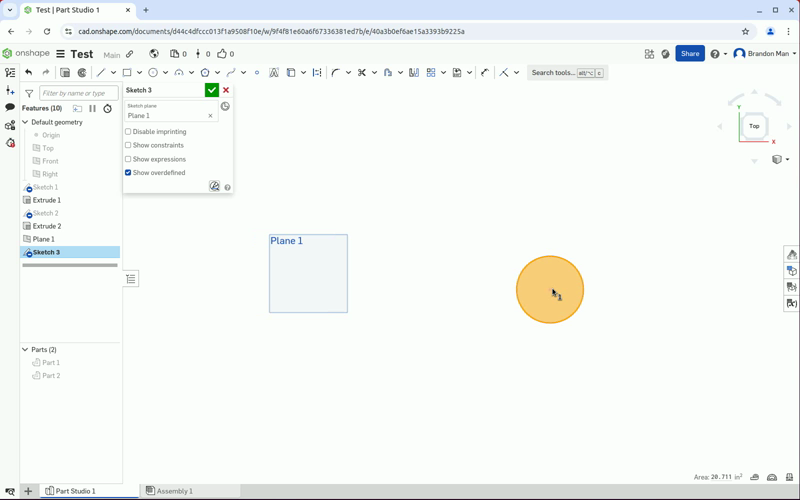
scroll(-6)
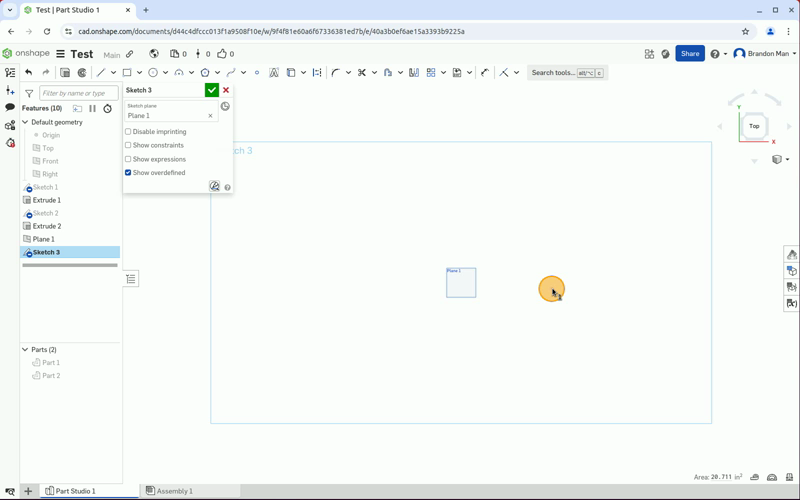
mouse_move(73, 352)
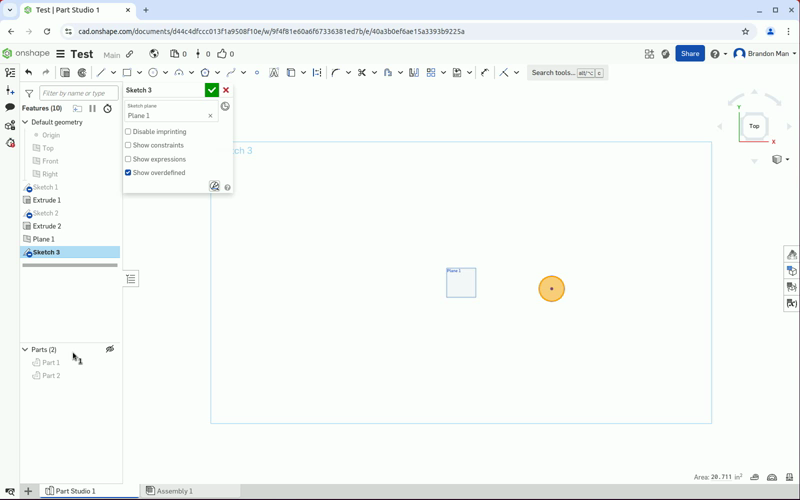
key(shift+y)
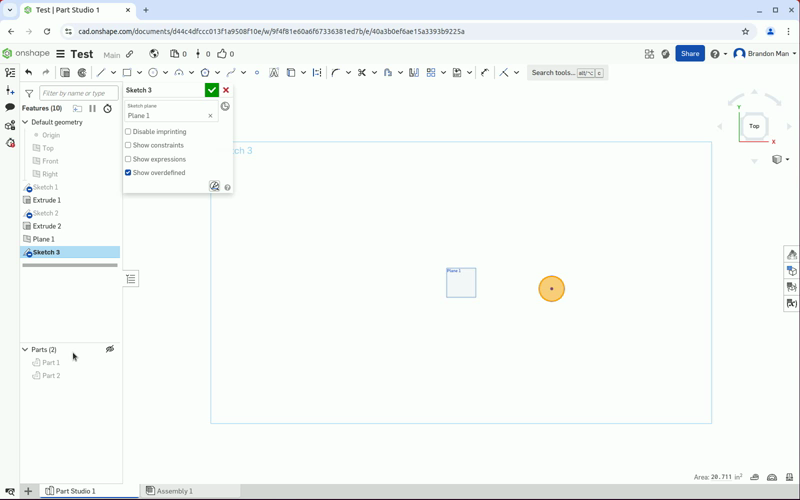
key(shift+e)
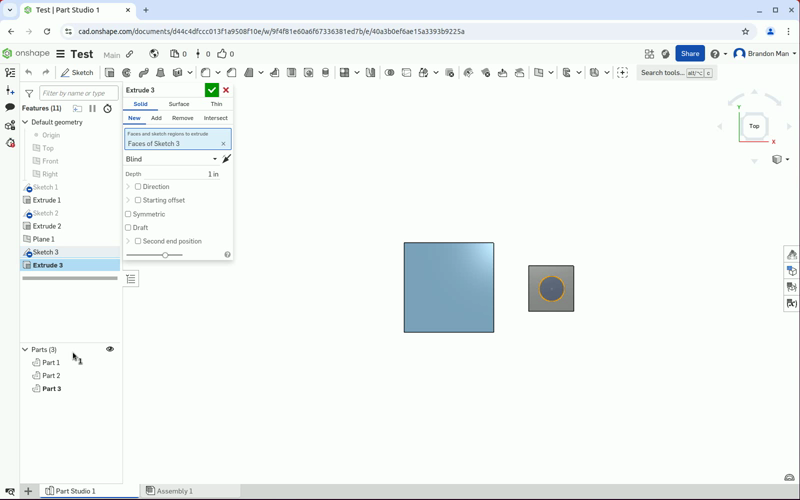
mouse_move(143, 106)
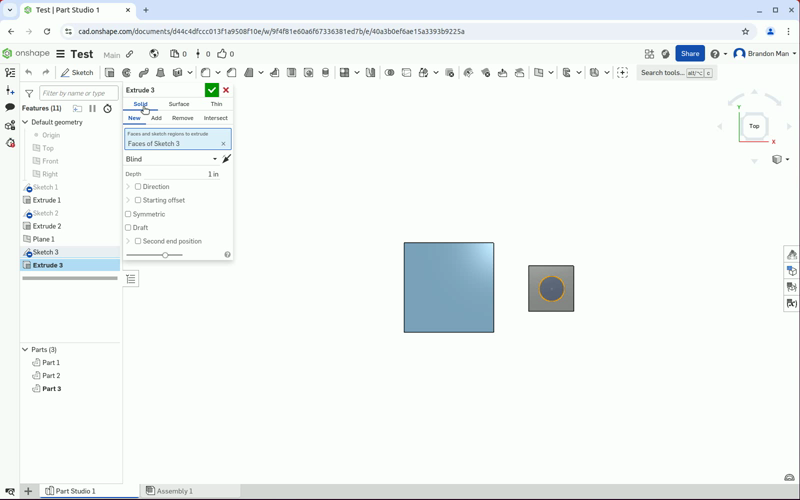
click(143, 106)
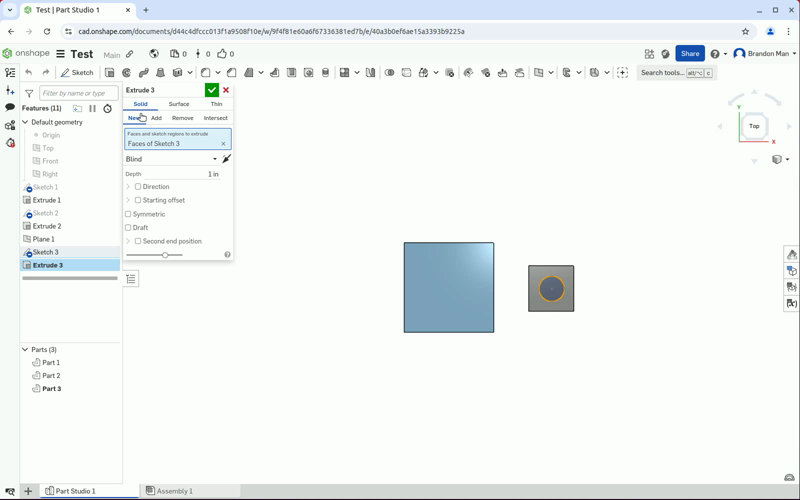
mouse_move(137, 120)
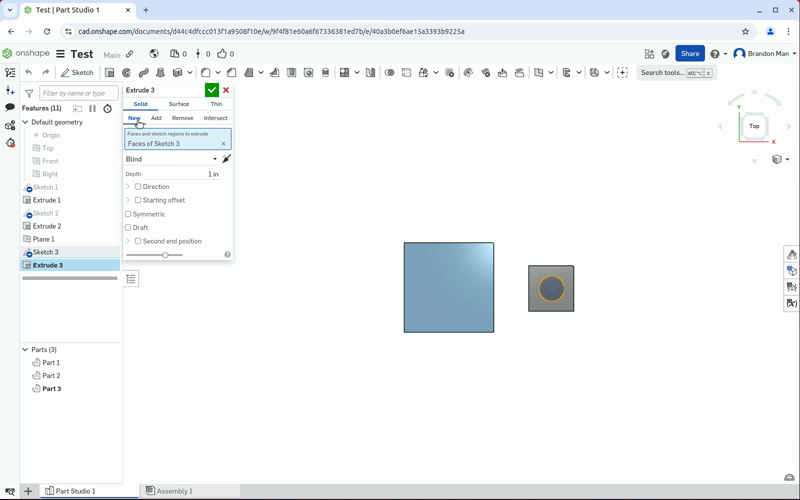
click(137, 120)
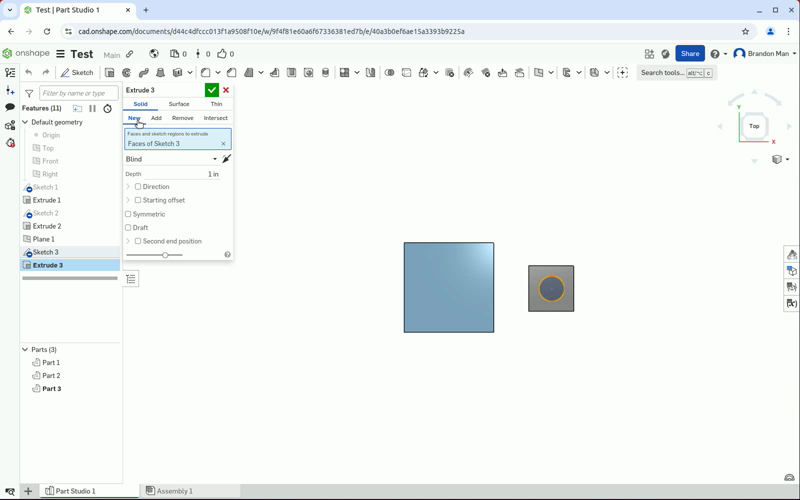
key(tab, 4)
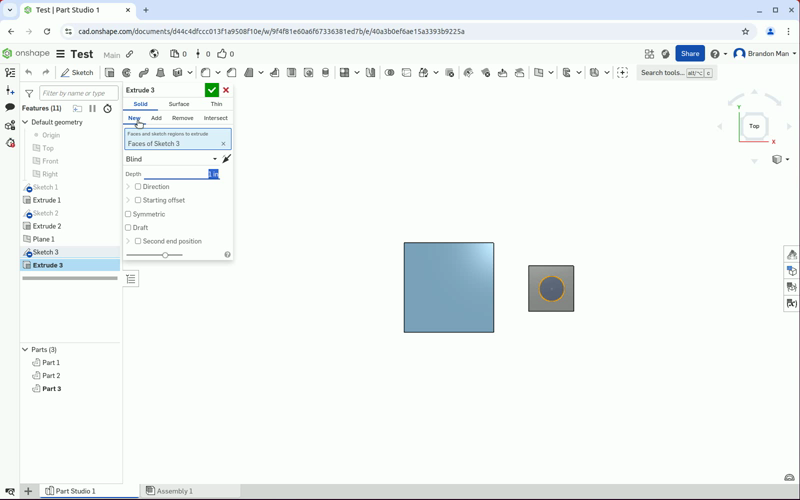
text(5.536)
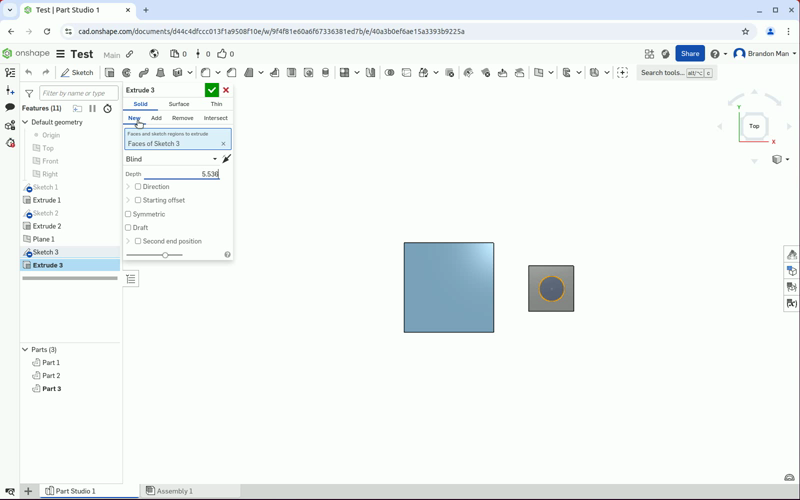
key(enter)
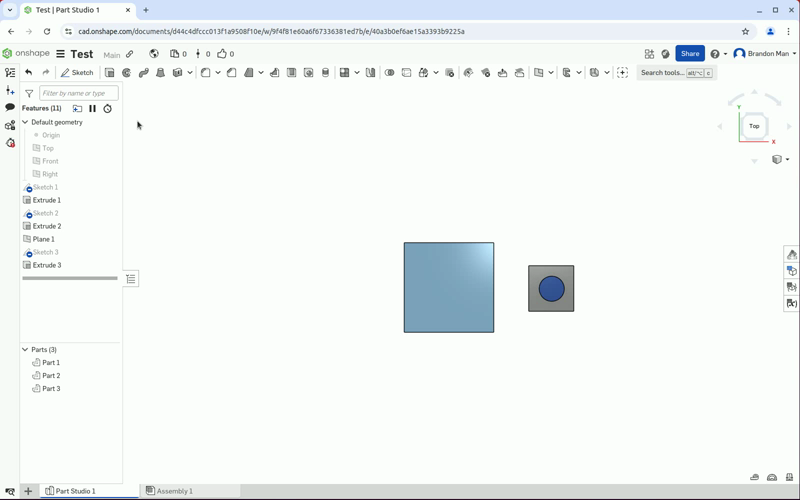
key(shift+h)
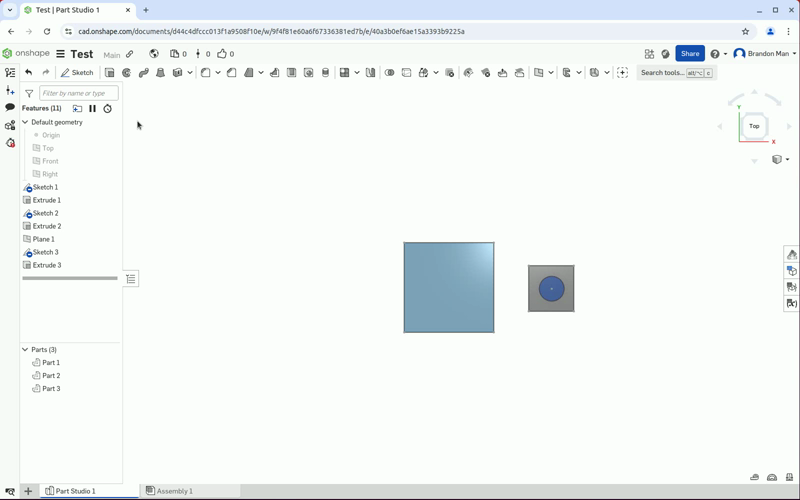
key(shift+h)
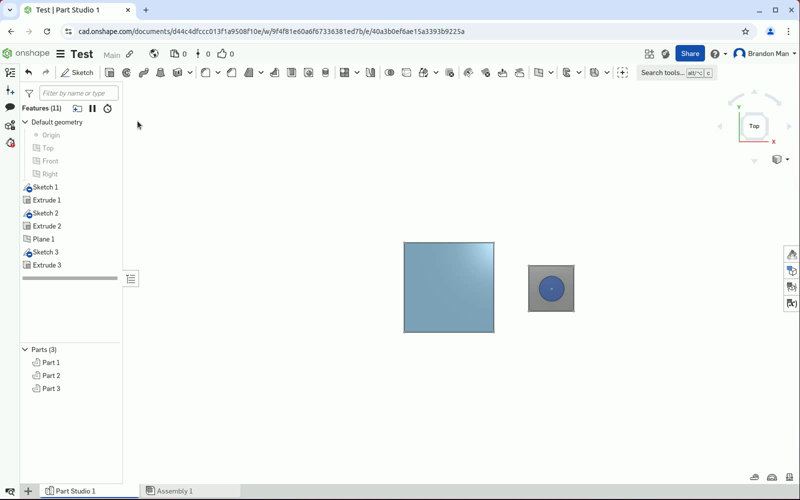
key(shift+7)
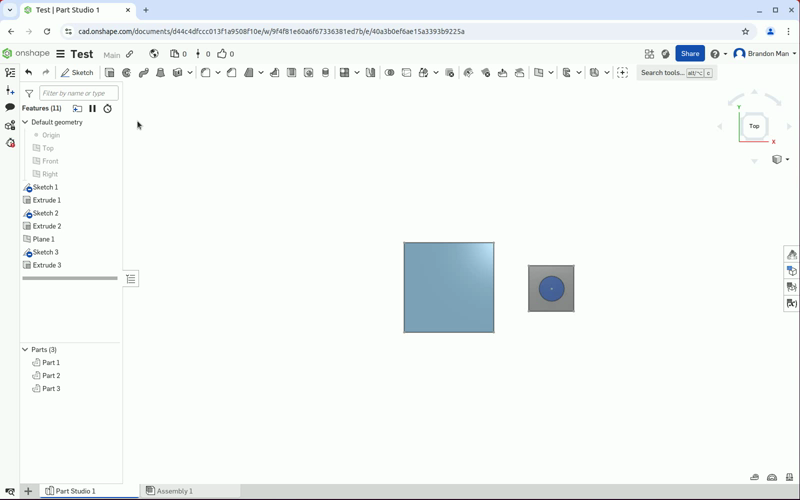
key(up, 3)
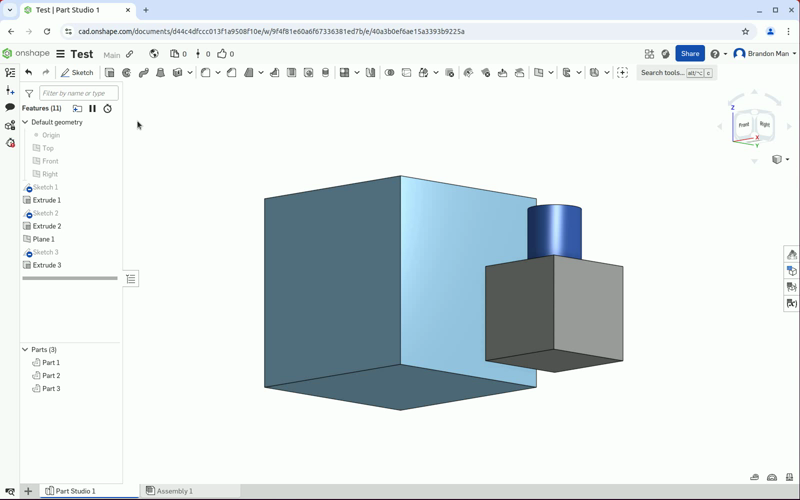
key(left, 3)
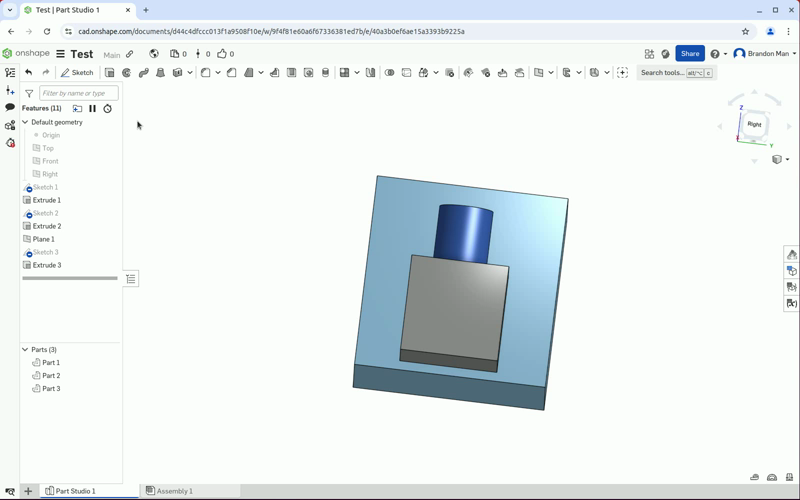
key(right, 3)
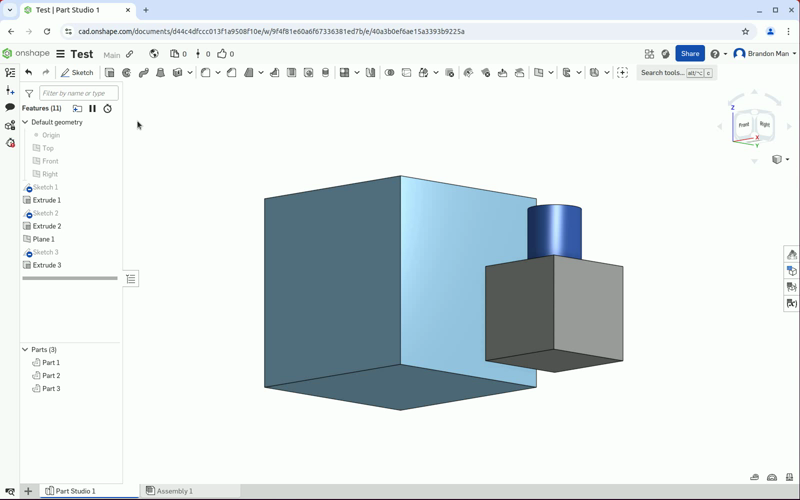
key(down, 3)
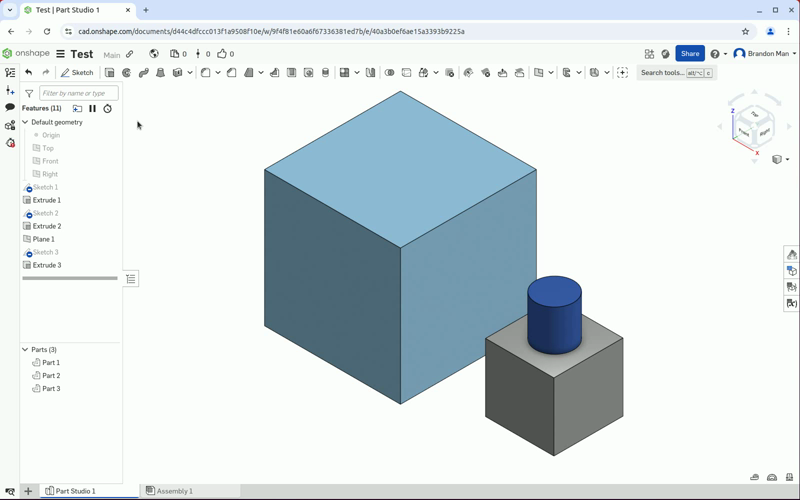
mouse_move(73, 189)
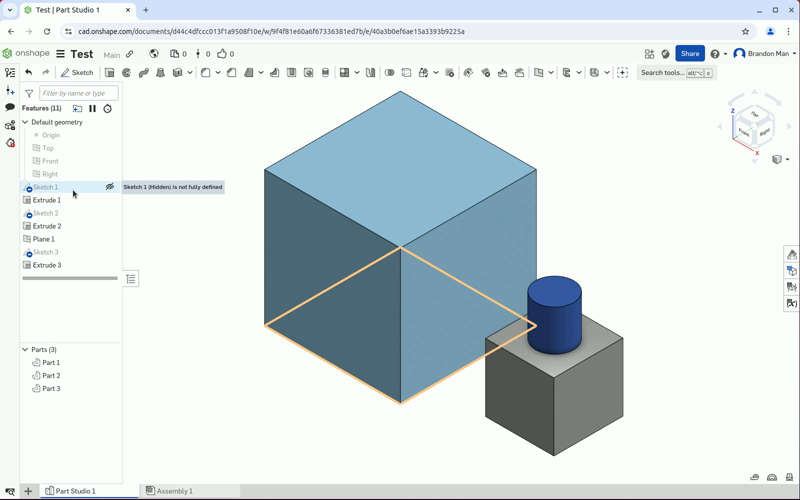
click(73, 189)